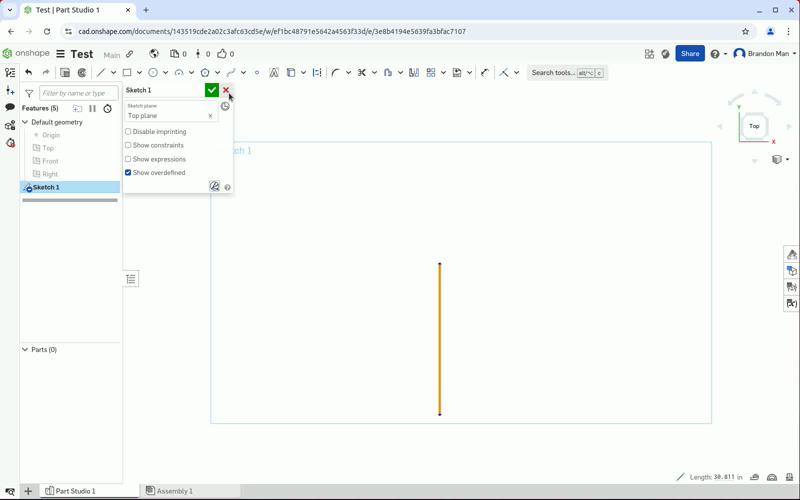
key(shift+h)
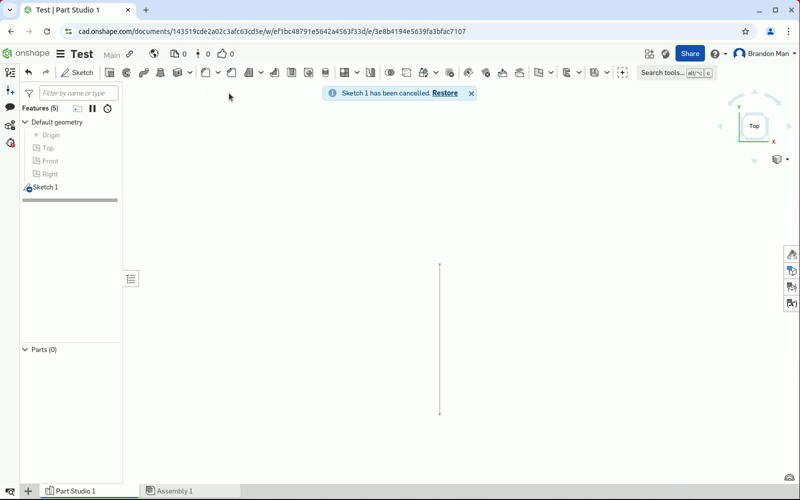
key(shift+s)
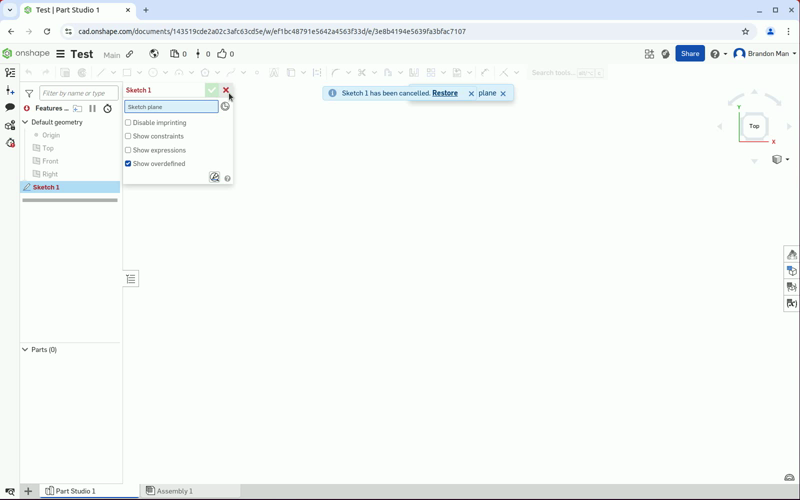
mouse_move(73, 150)
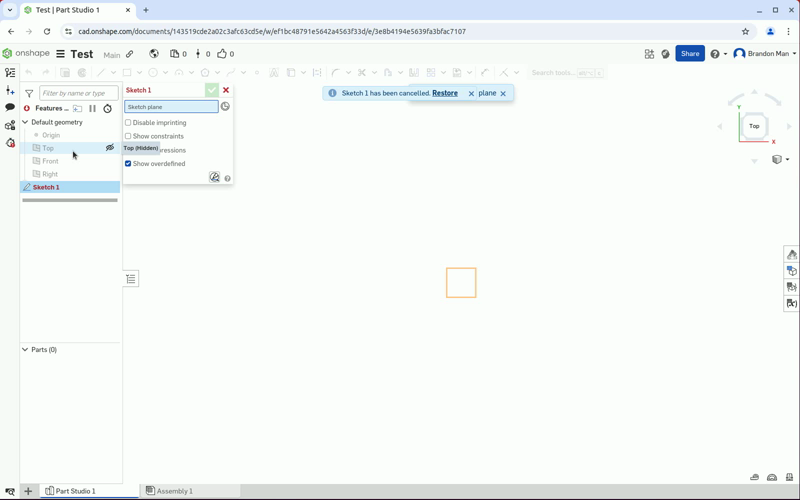
click(73, 150)
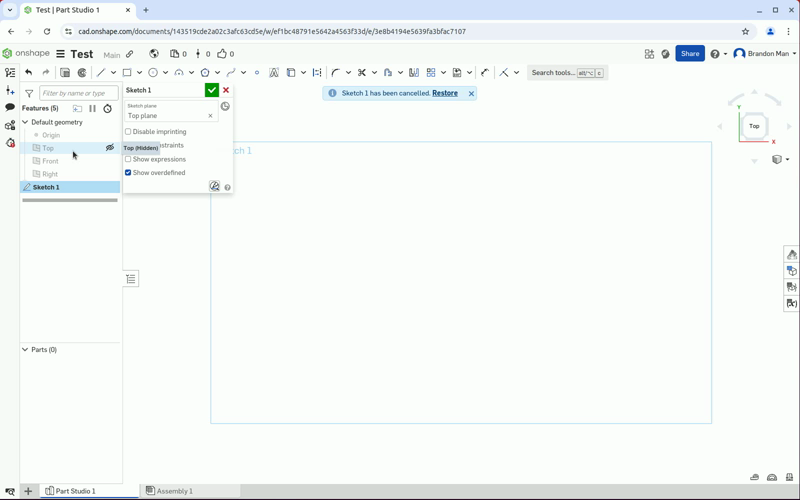
mouse_move(73, 352)
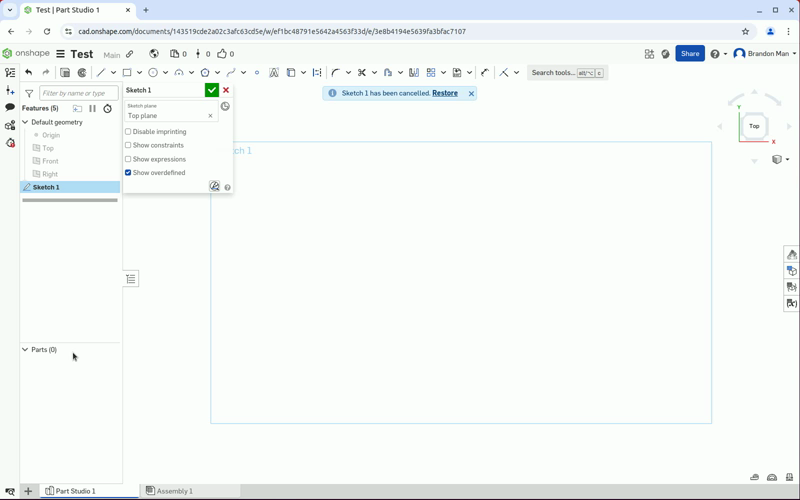
key(y)
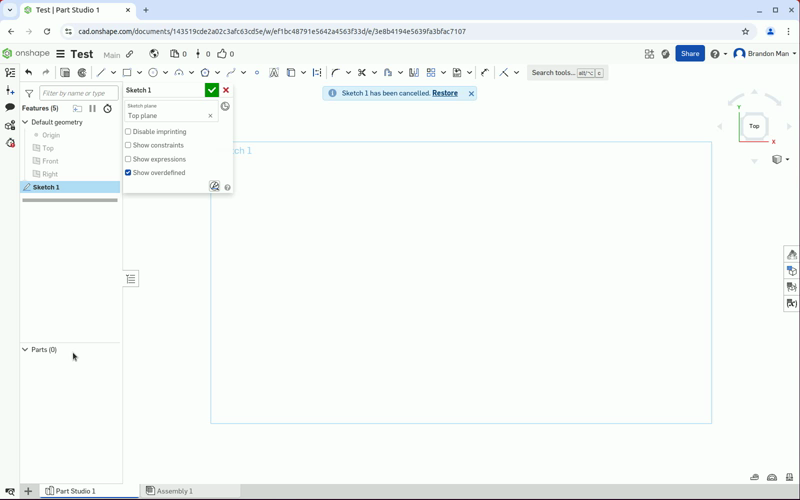
key(c)
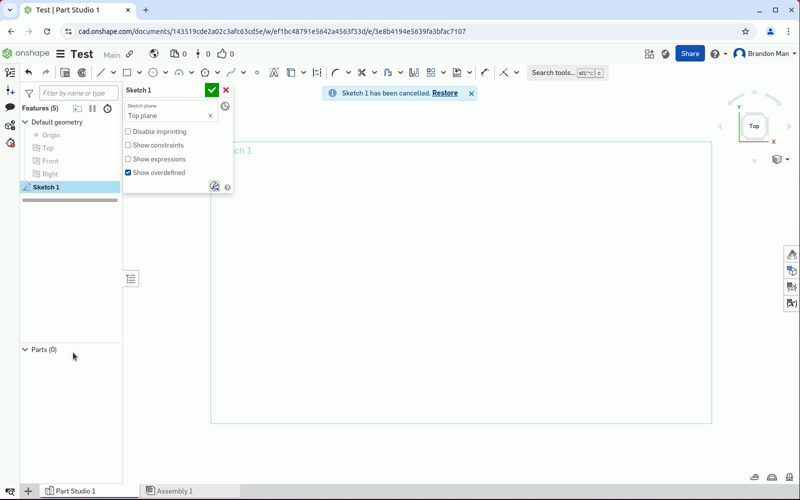
key_down(shift)
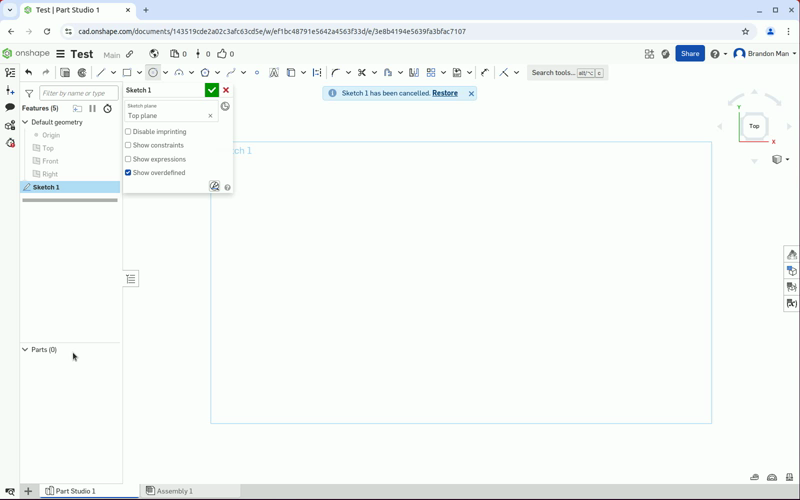
mouse_move(461, 282)
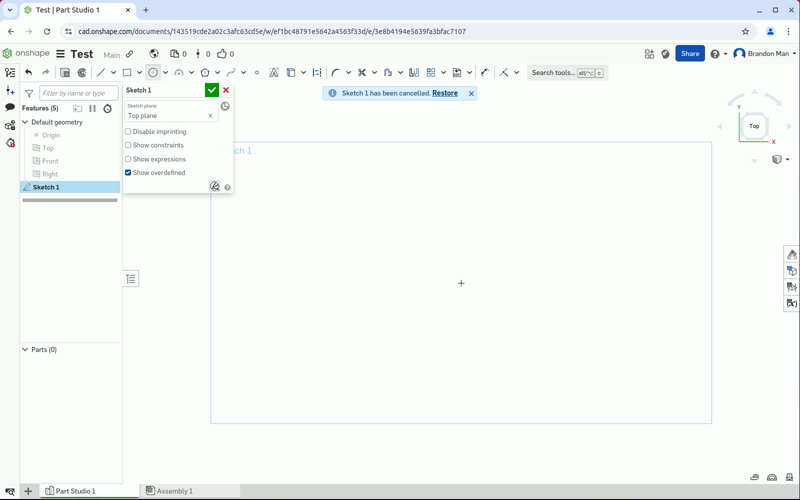
click(461, 282)
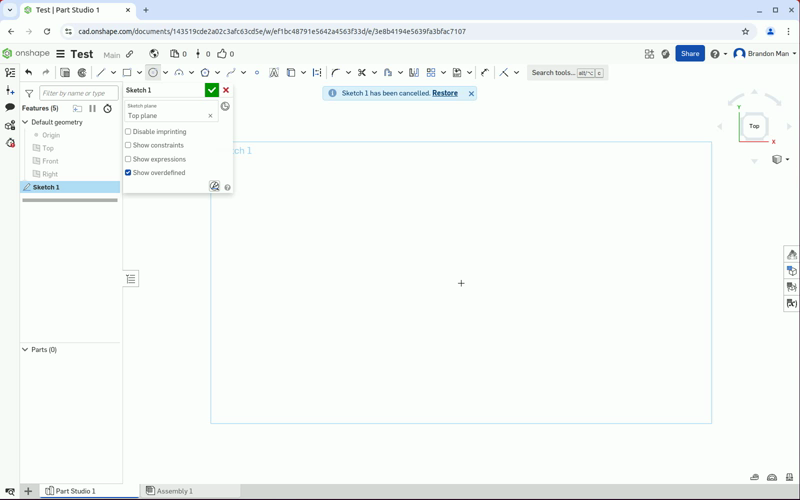
key_up(shift)
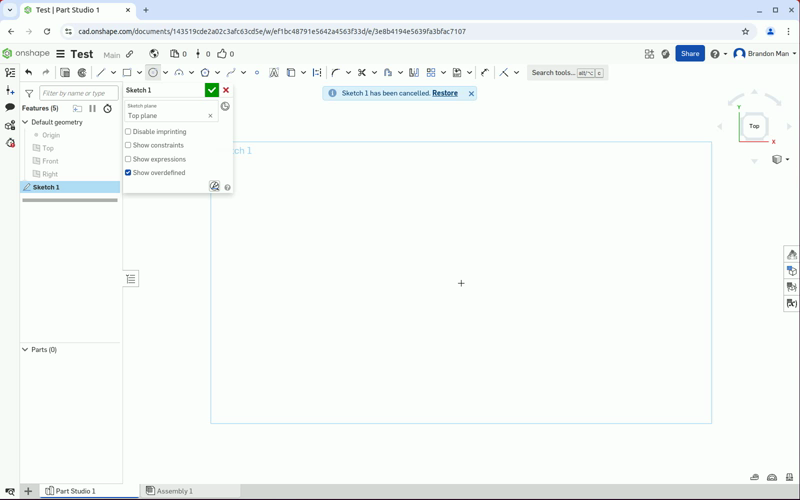
mouse_move(574, 282)
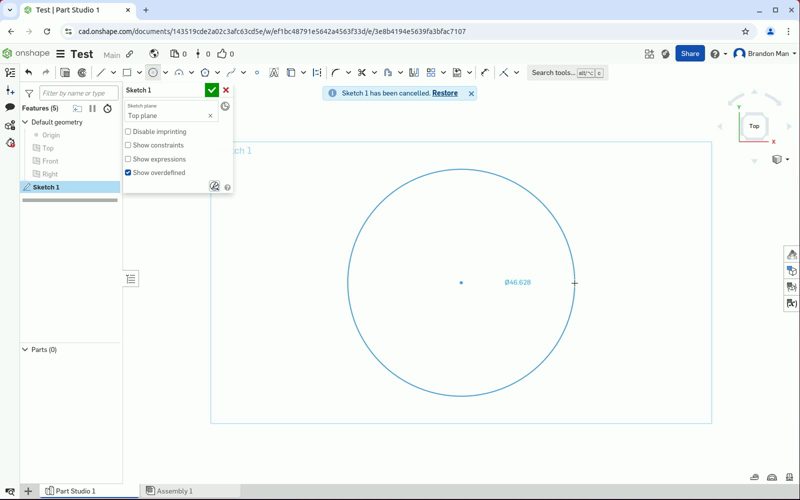
click(574, 282)
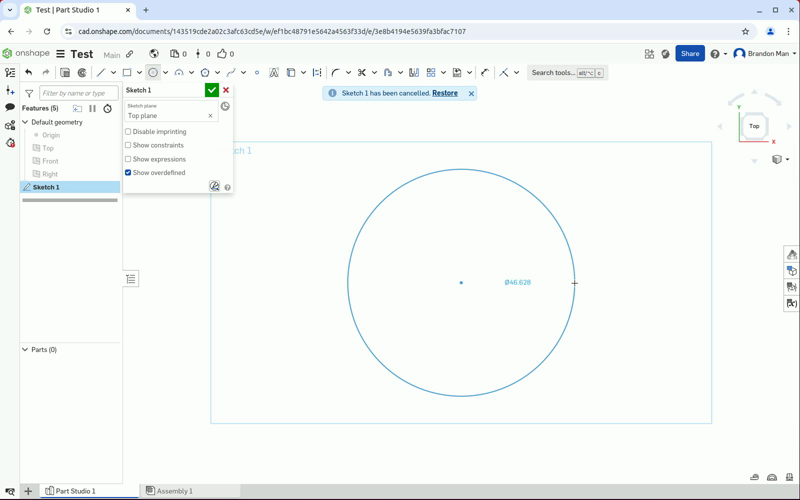
key(esc)
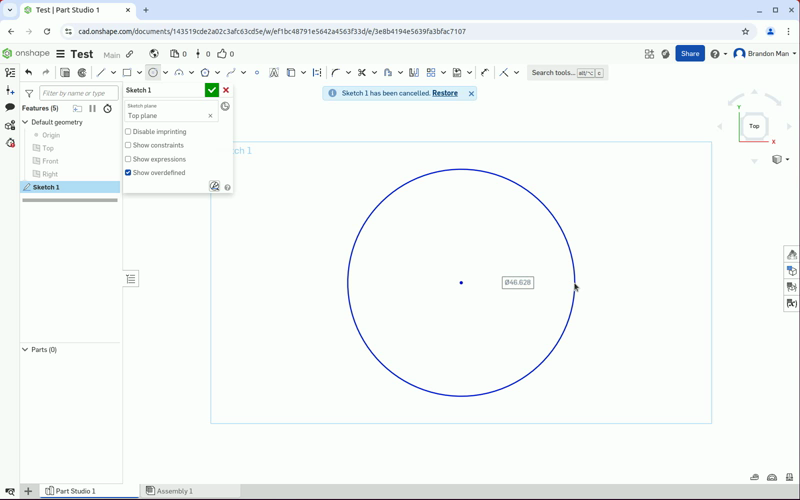
mouse_move(486, 331)
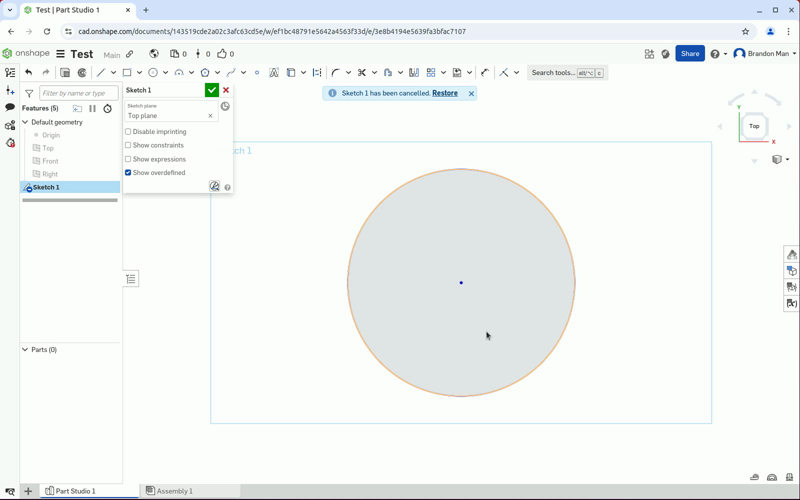
click(486, 331)
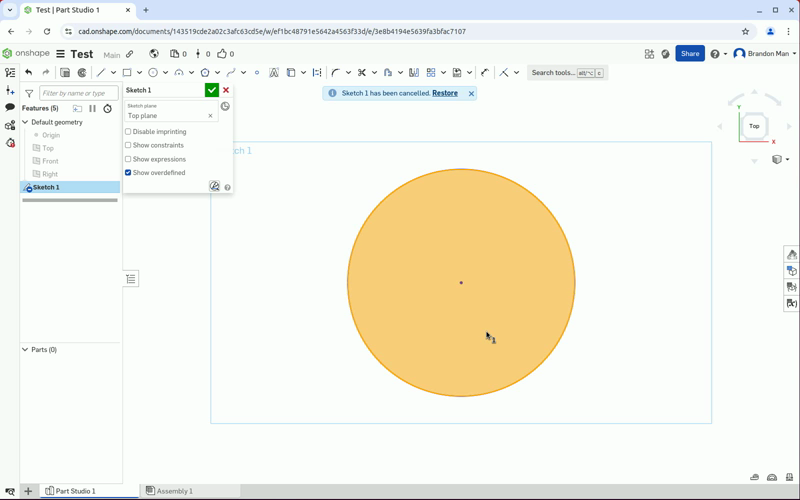
mouse_move(73, 352)
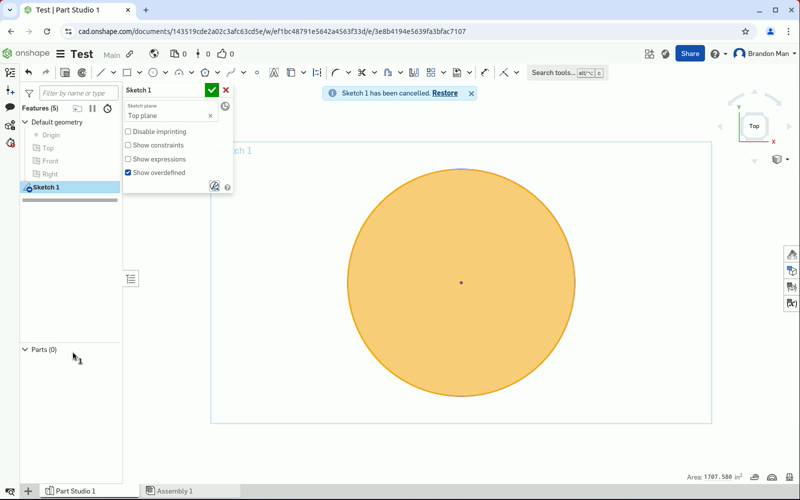
key(shift+y)
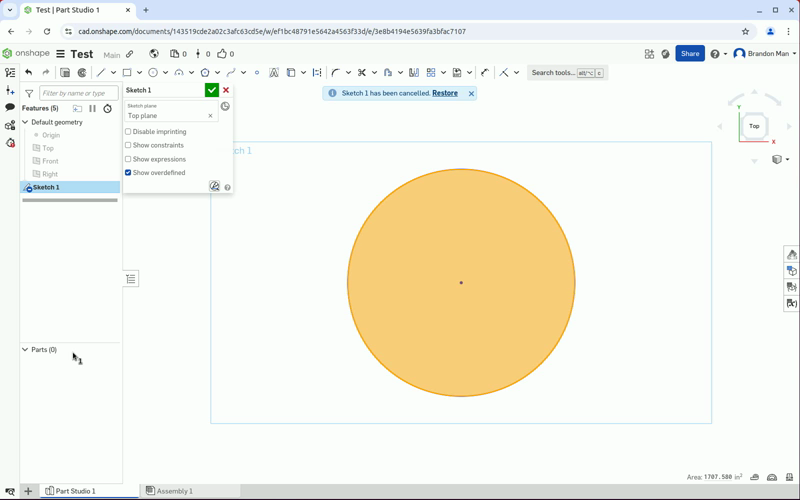
key(shift+e)
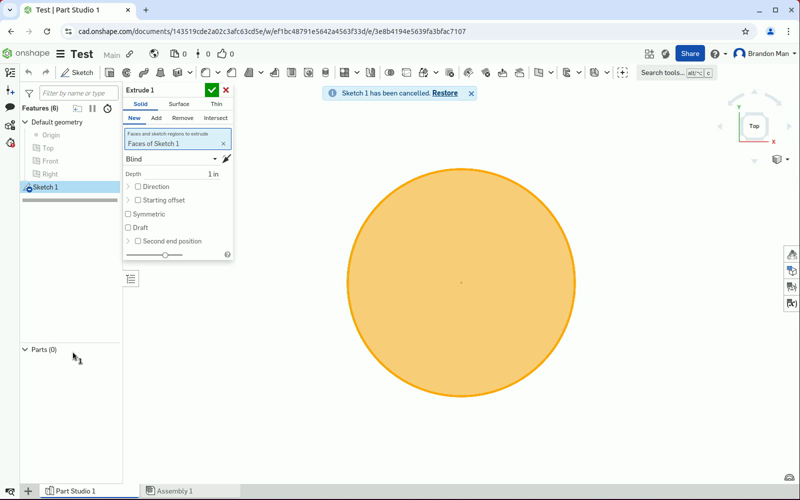
mouse_move(143, 106)
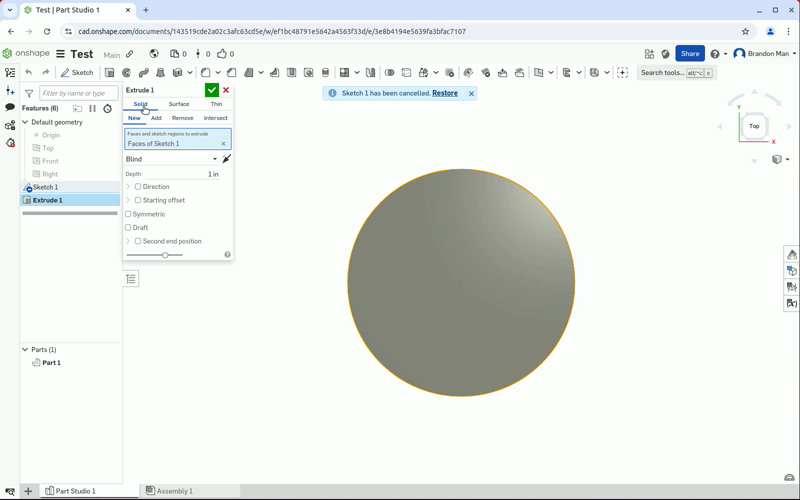
click(143, 106)
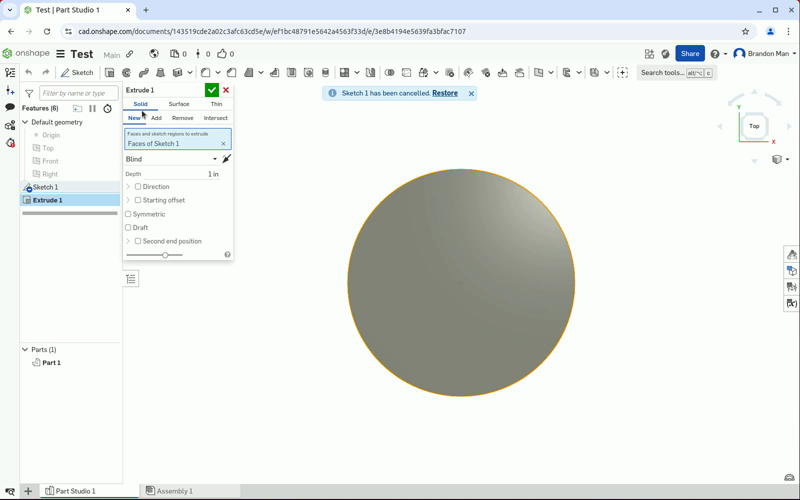
mouse_move(137, 120)
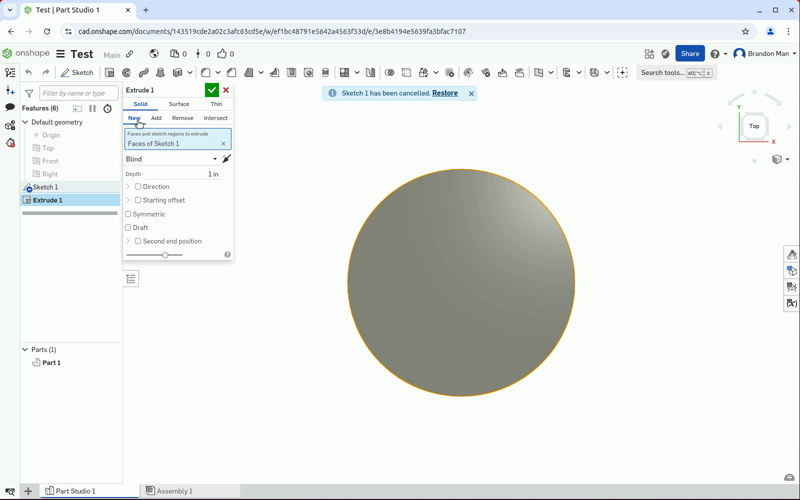
click(137, 120)
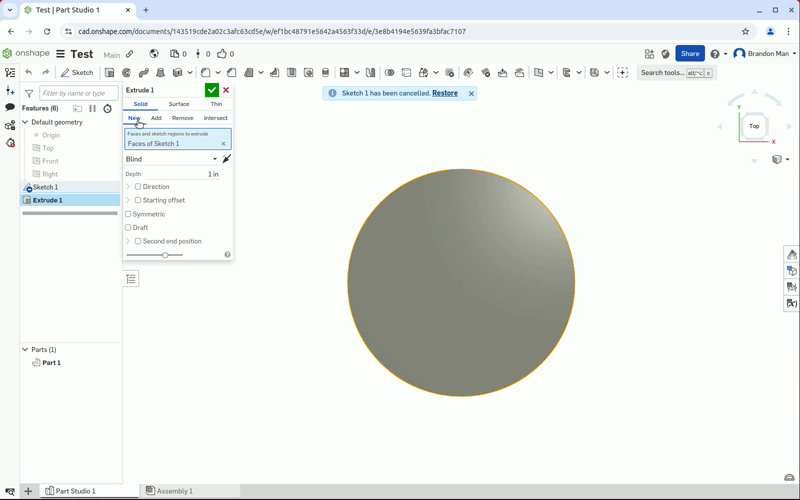
key(tab, 4)
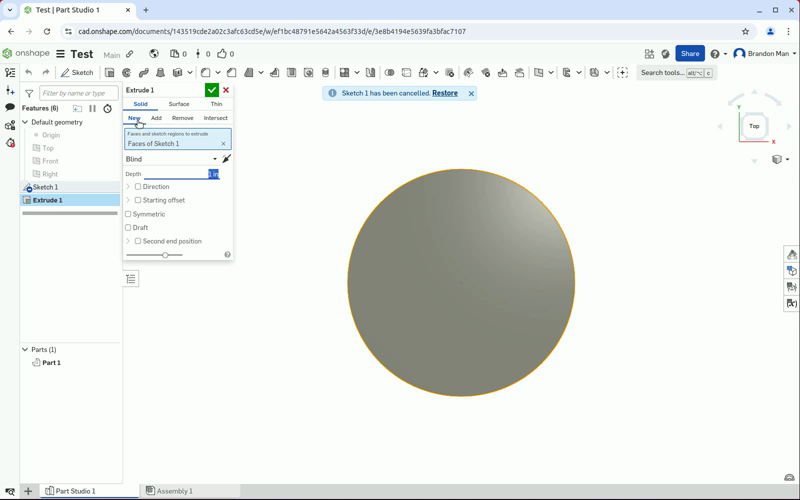
text(23.108)
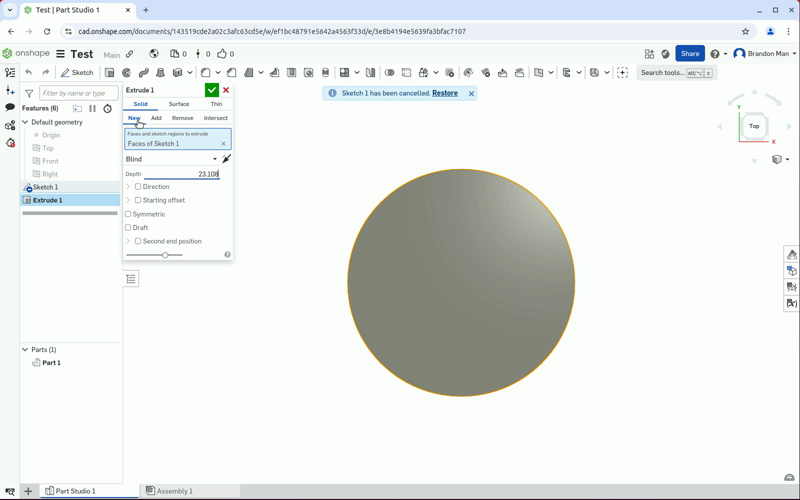
key(enter)
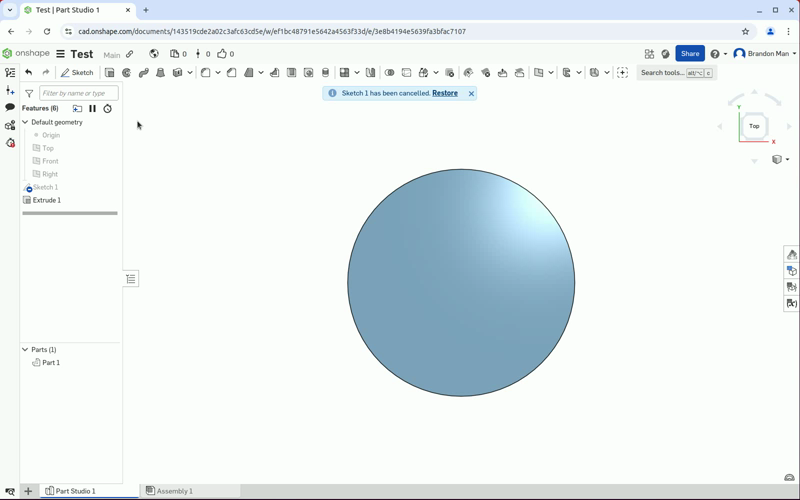
key(shift+h)
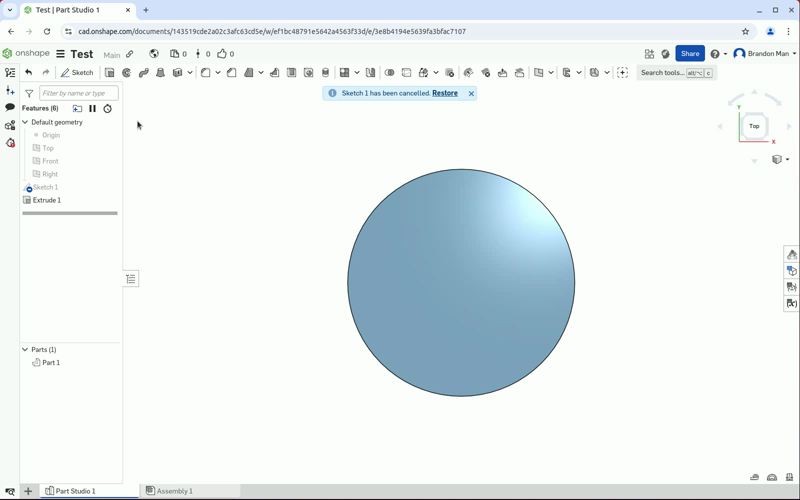
key(shift+h)
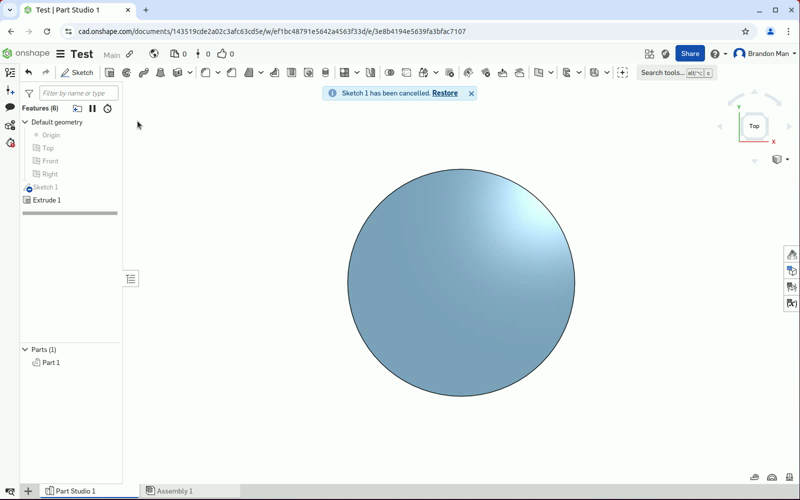
mouse_move(73, 189)
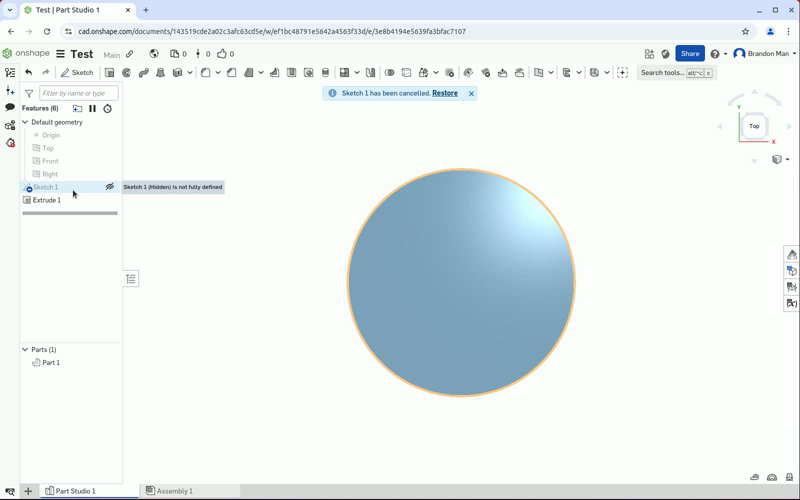
click(73, 189)
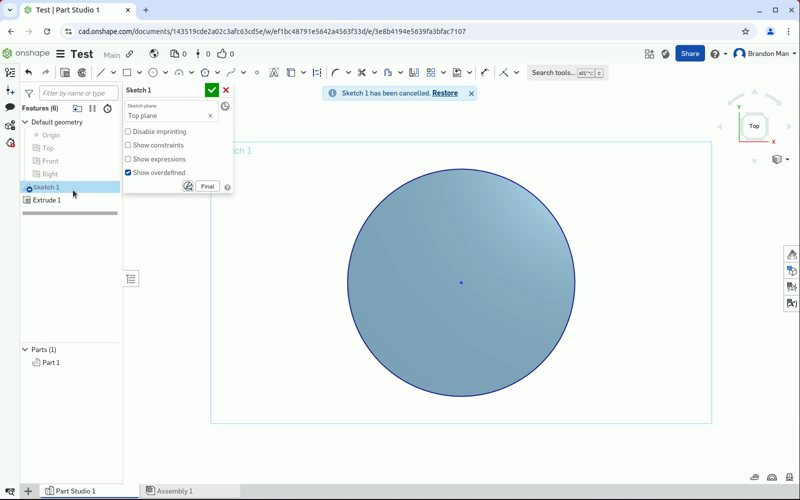
mouse_move(229, 92)
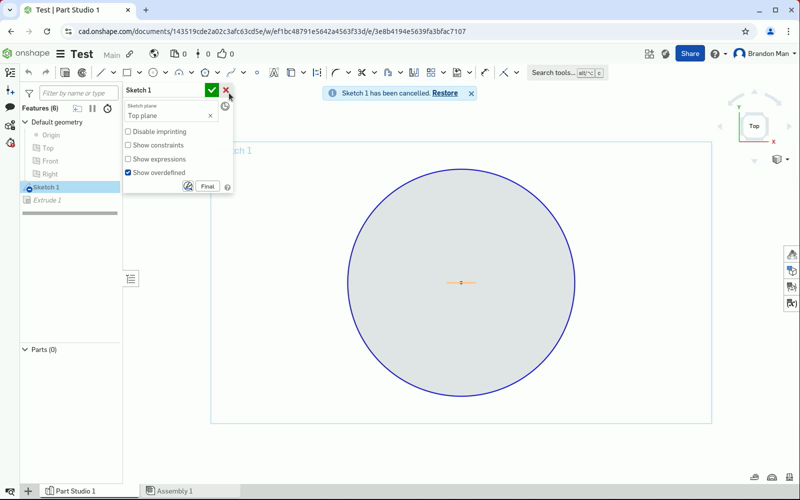
click(229, 92)
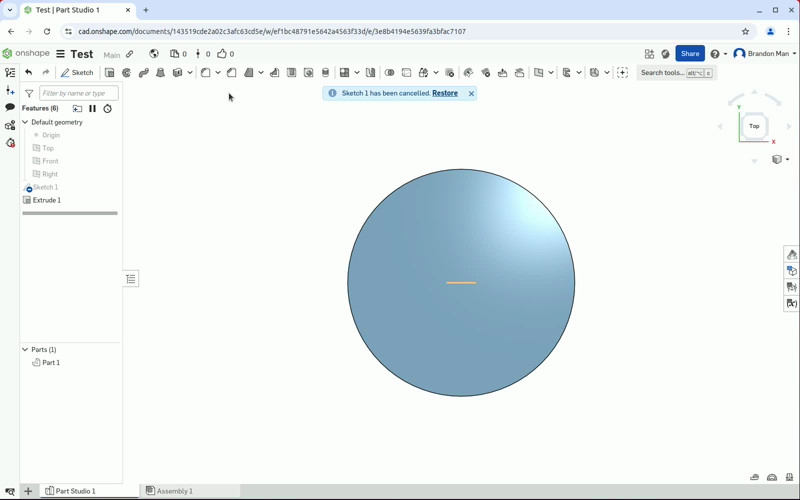
mouse_move(541, 75)
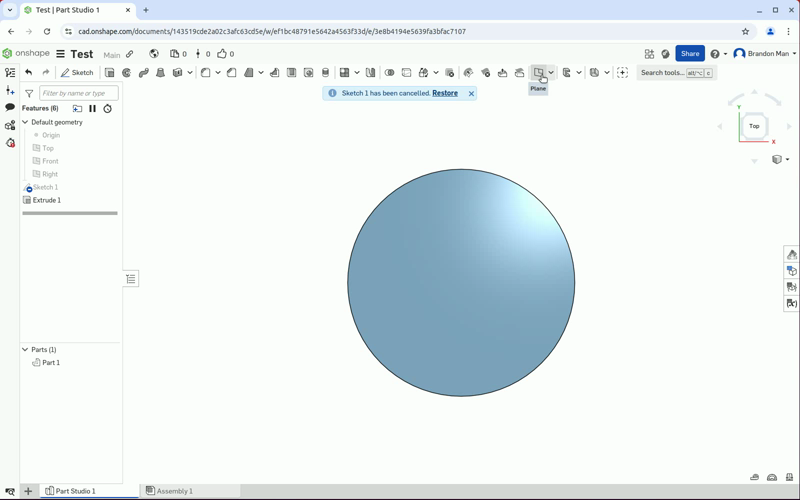
click(541, 75)
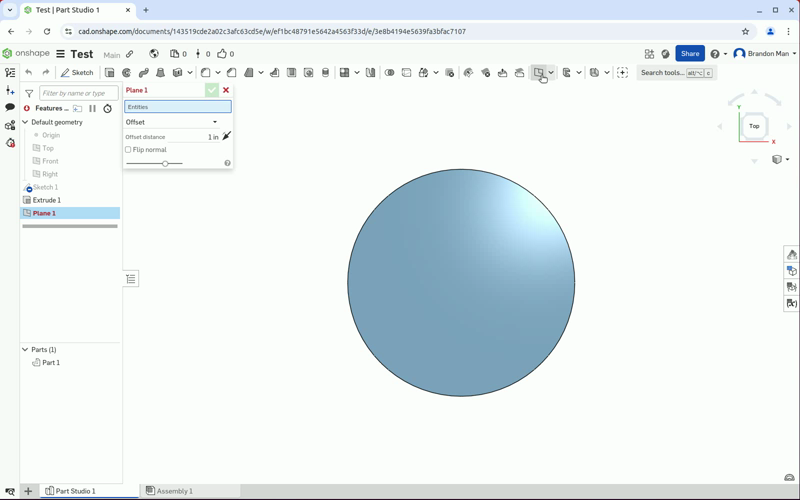
mouse_move(73, 150)
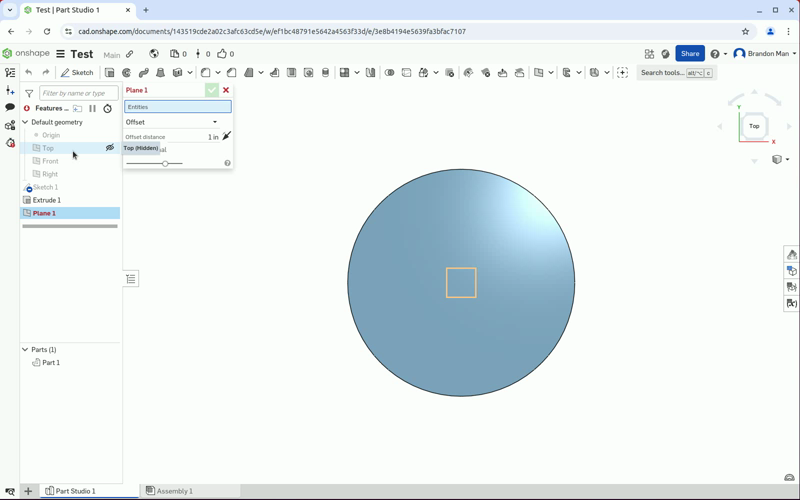
click(73, 150)
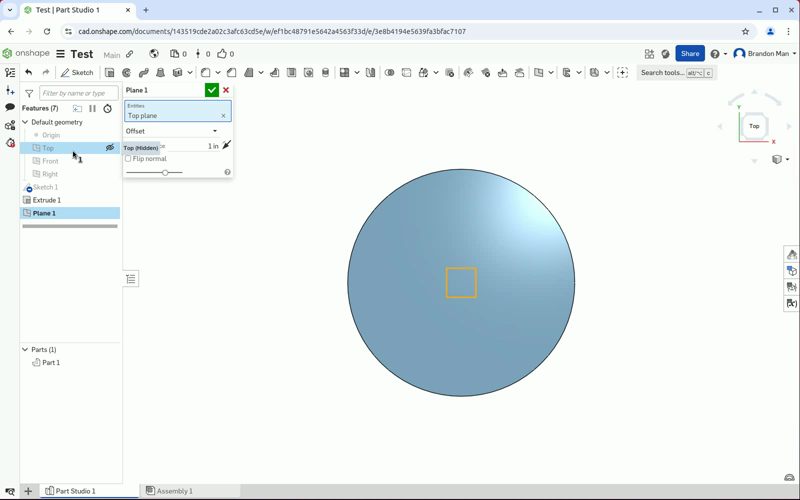
key(tab, 2)
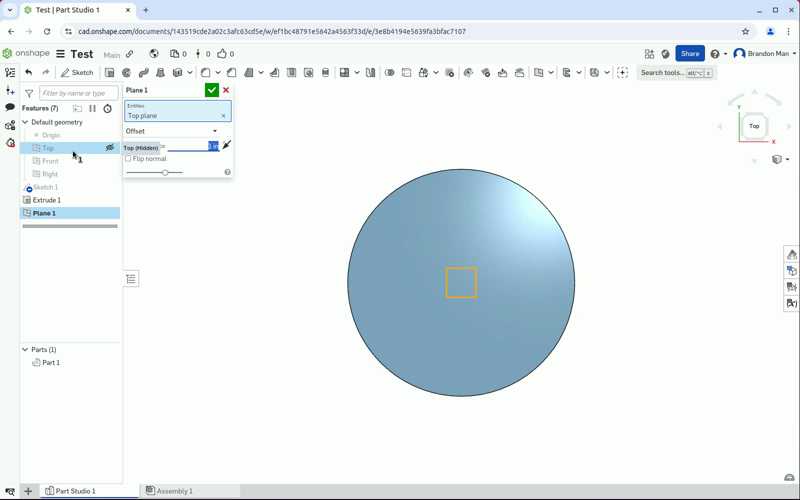
text(23.108)
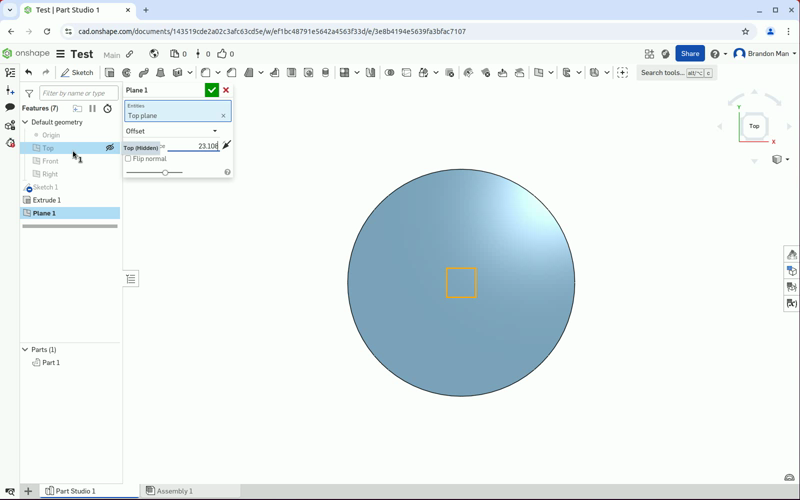
key(enter, 2)
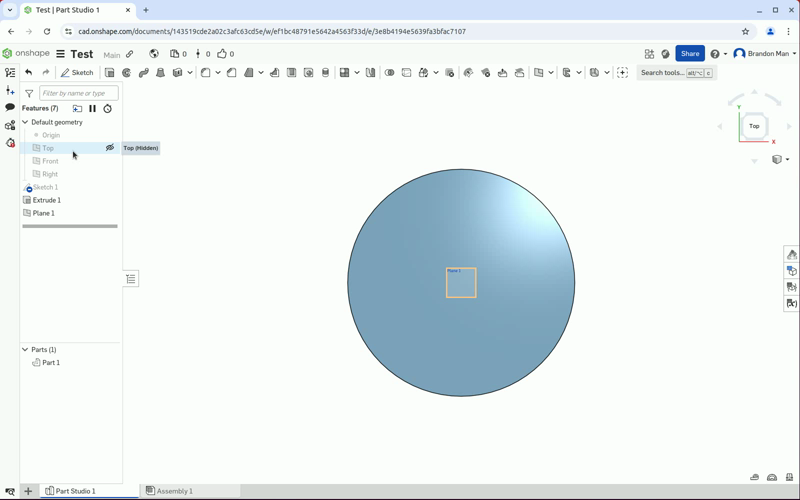
key(shift+s)
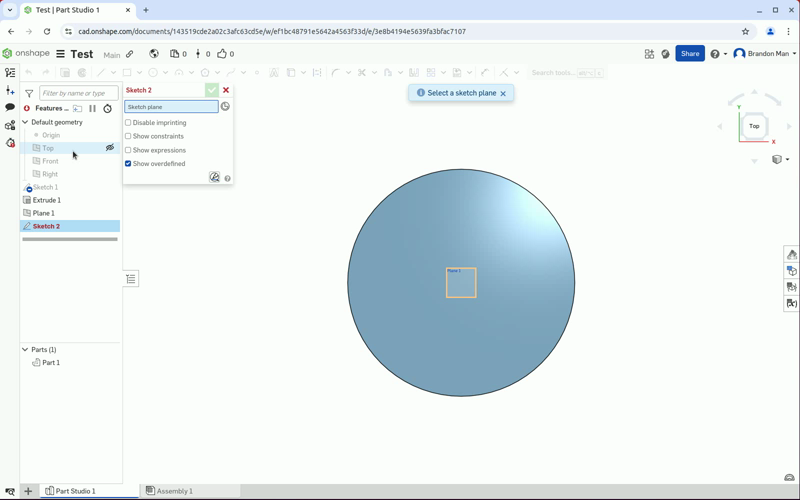
mouse_move(73, 215)
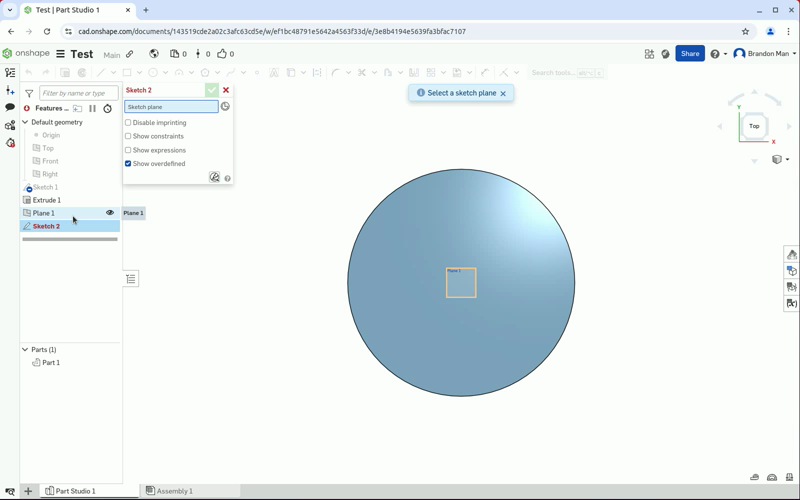
click(73, 215)
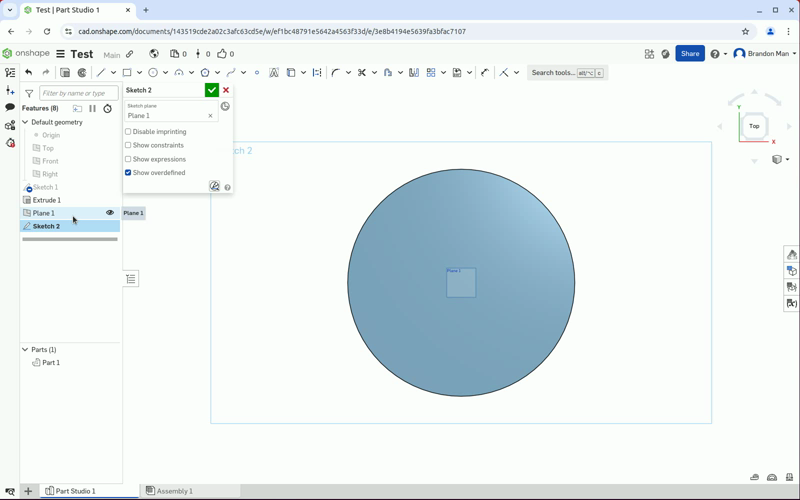
mouse_move(73, 352)
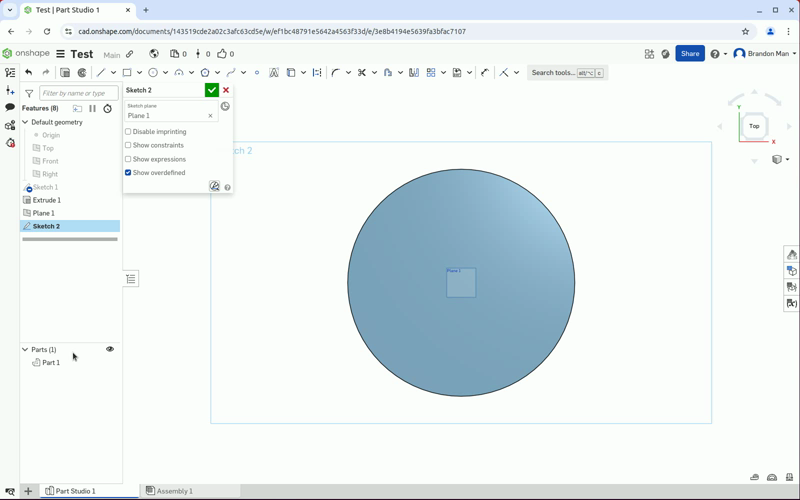
key(y)
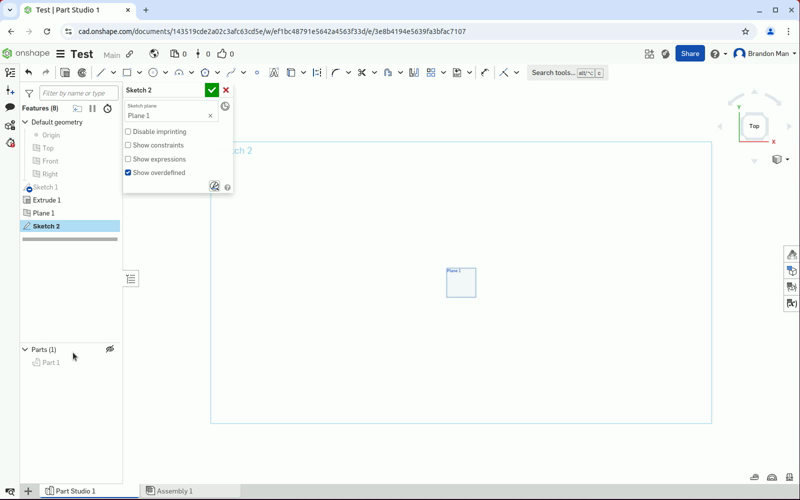
key(c)
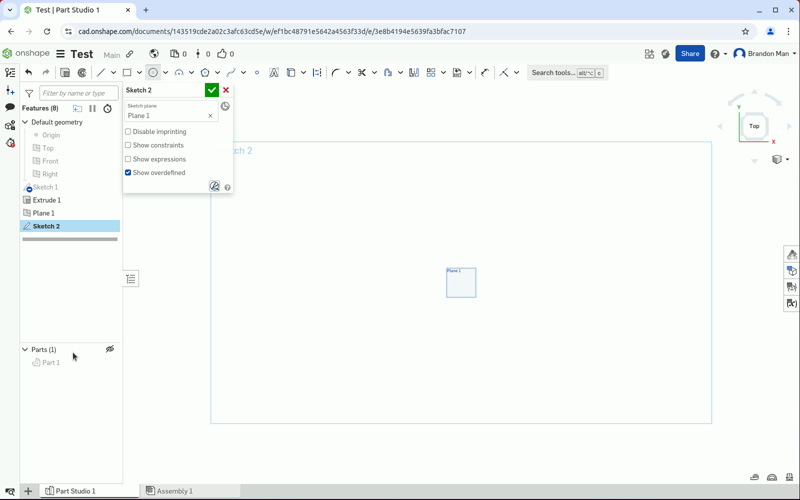
key_down(shift)
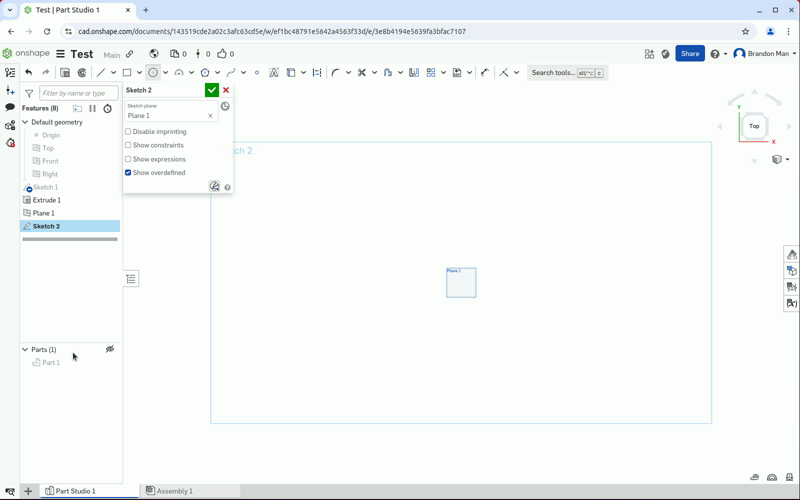
mouse_move(473, 210)
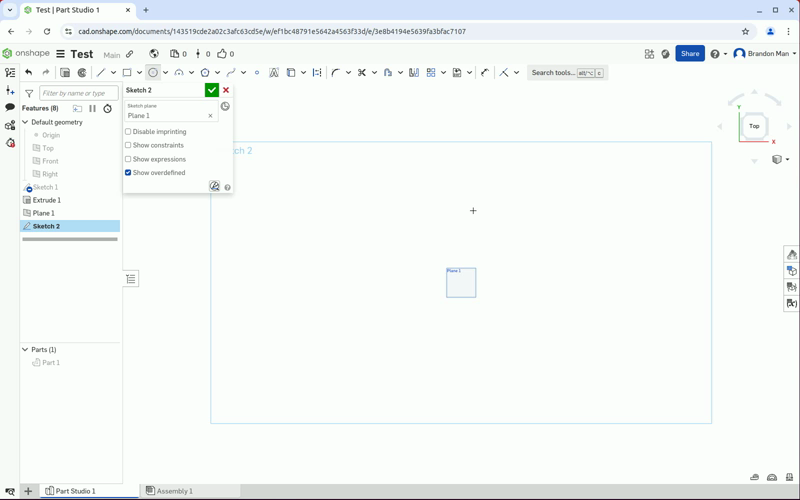
click(473, 210)
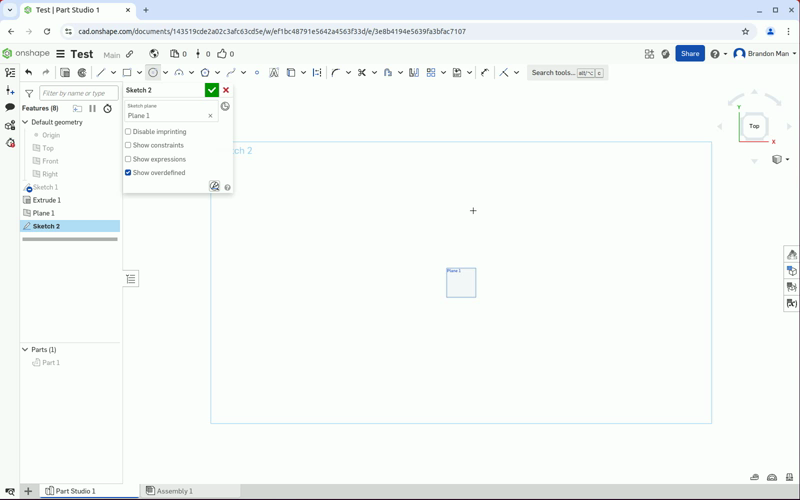
key_up(shift)
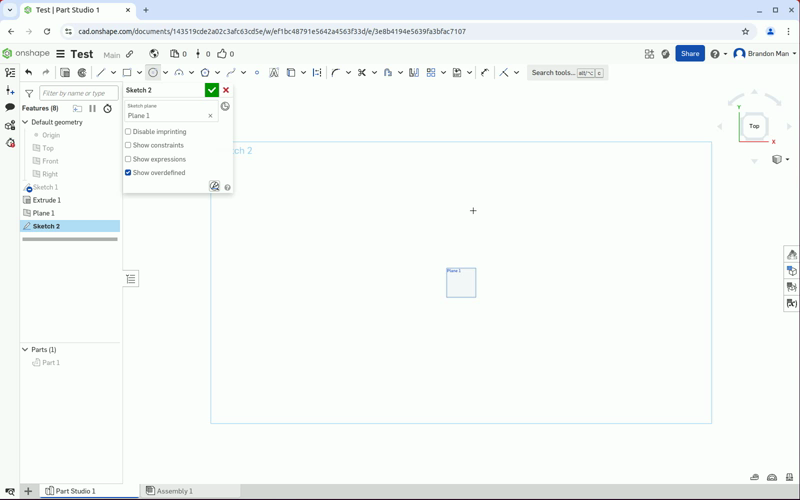
mouse_move(503, 210)
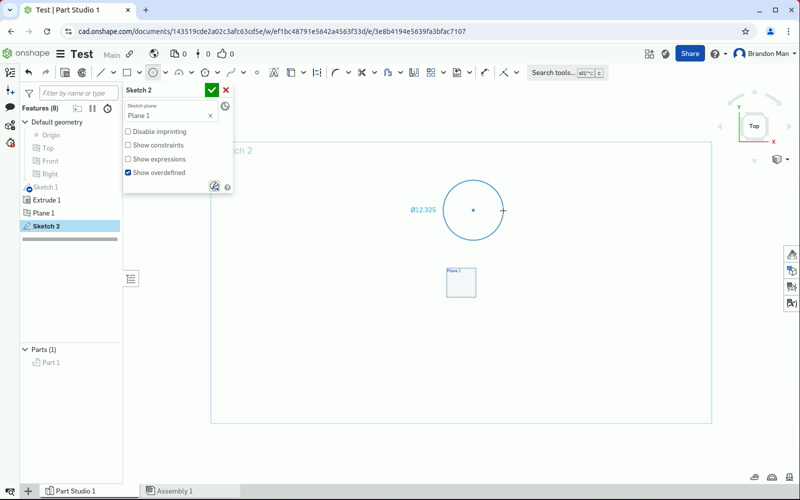
click(503, 210)
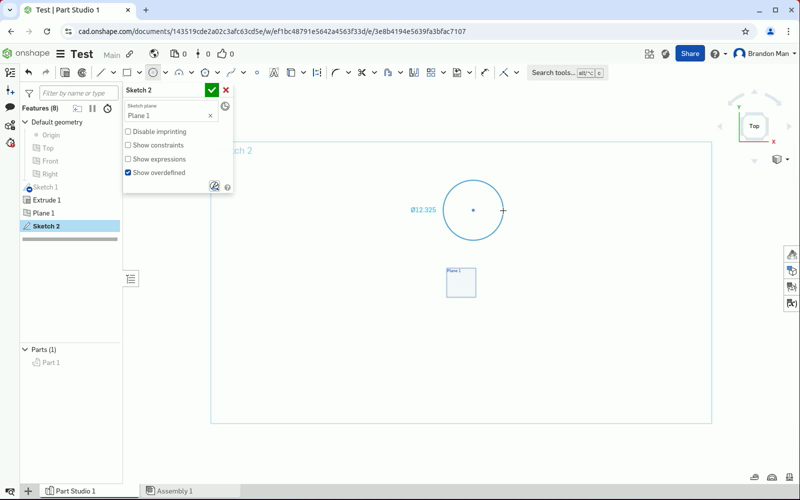
key(esc)
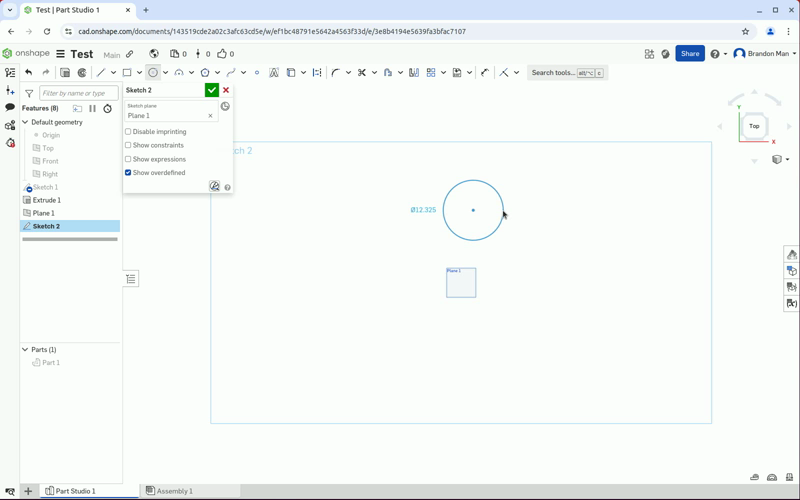
mouse_move(469, 191)
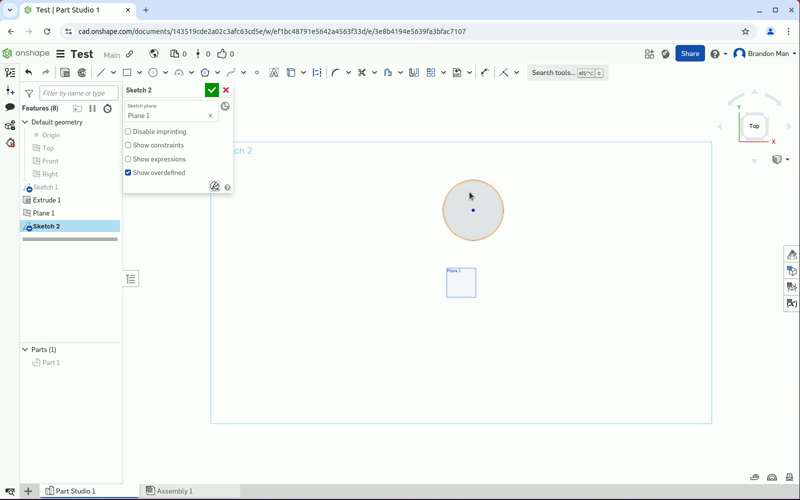
click(469, 191)
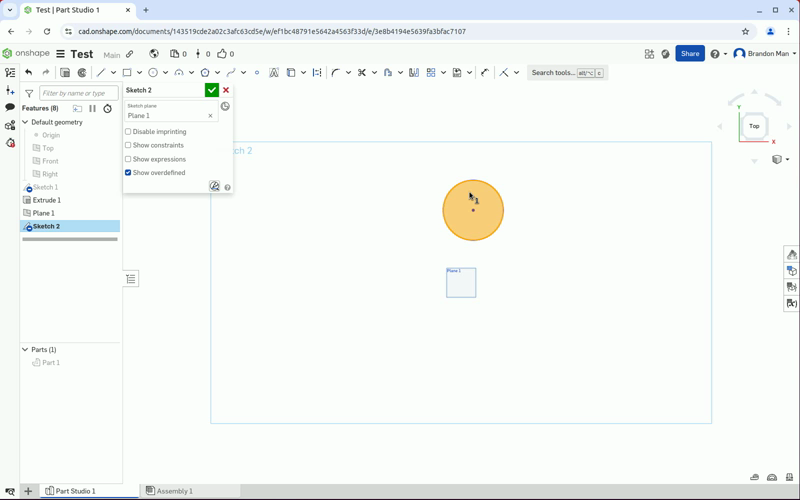
mouse_move(73, 352)
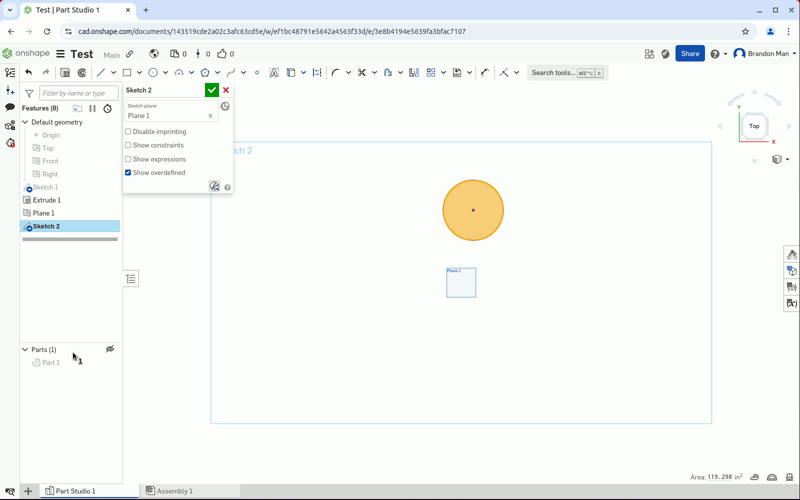
key(shift+y)
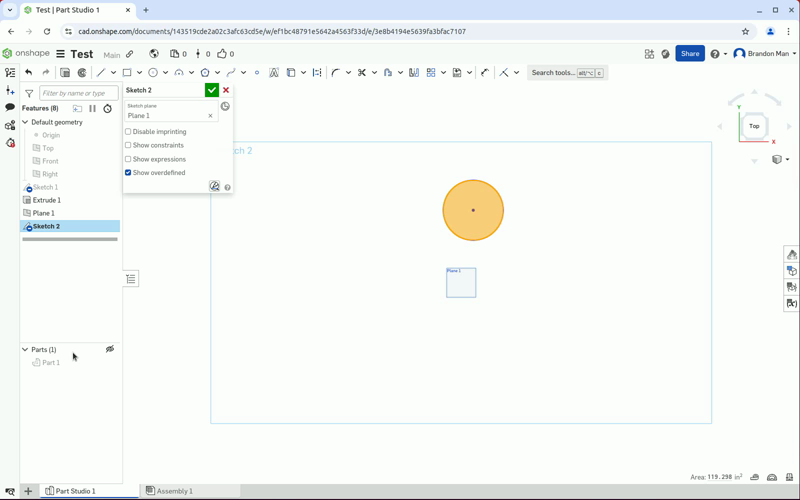
key(shift+e)
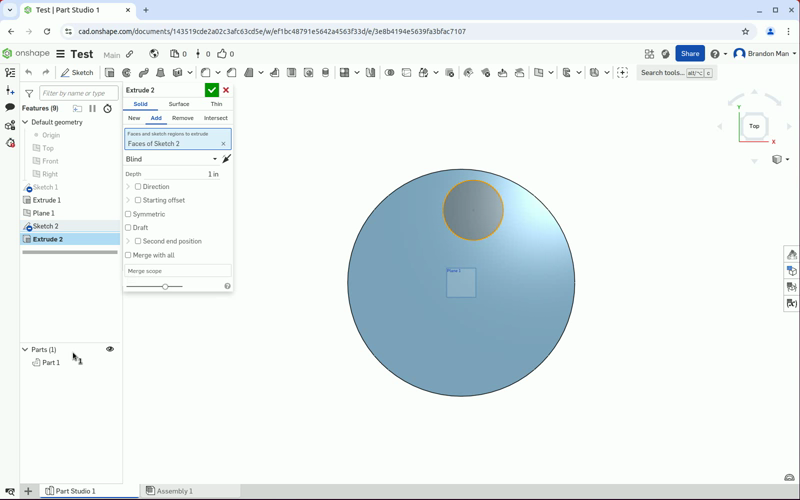
mouse_move(143, 106)
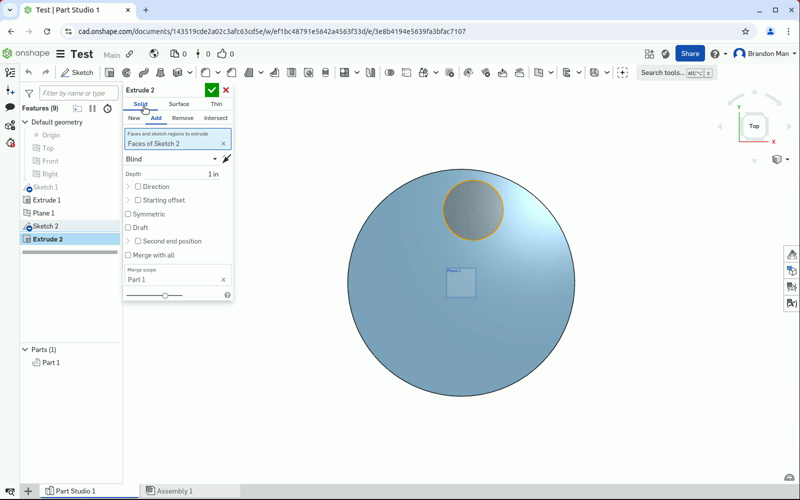
click(143, 106)
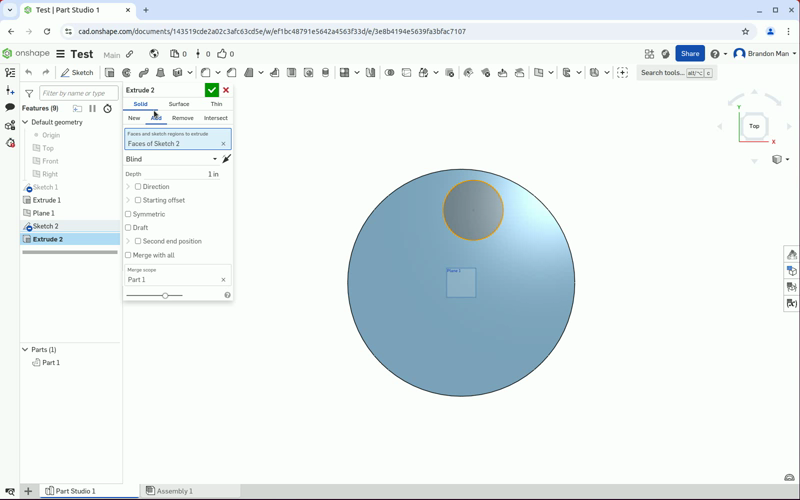
mouse_move(186, 120)
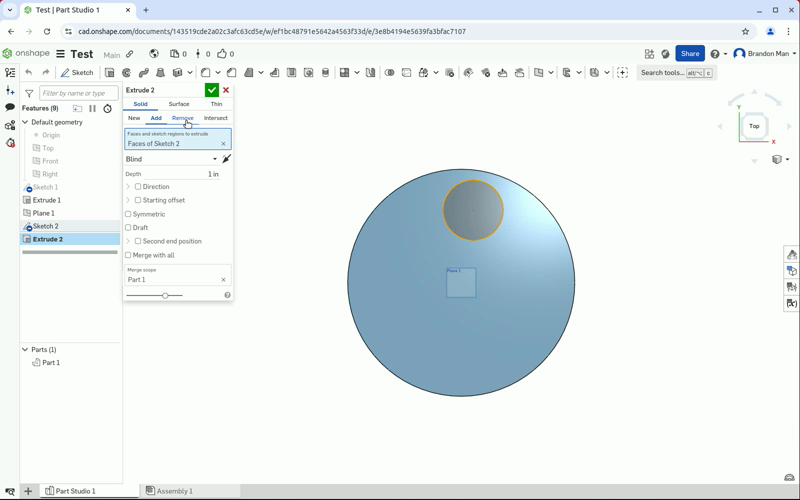
click(186, 120)
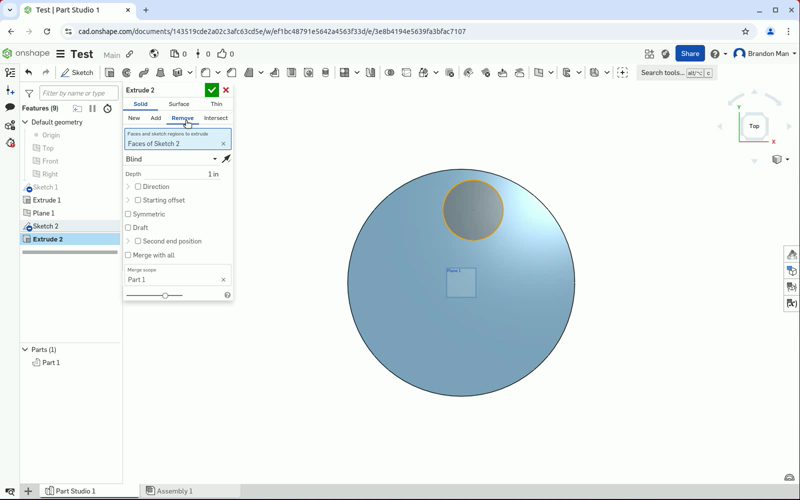
key(tab, 4)
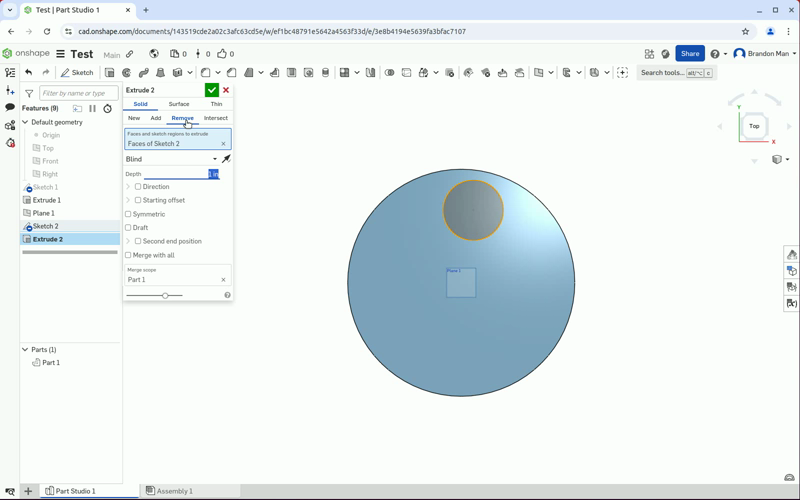
text(28.885)
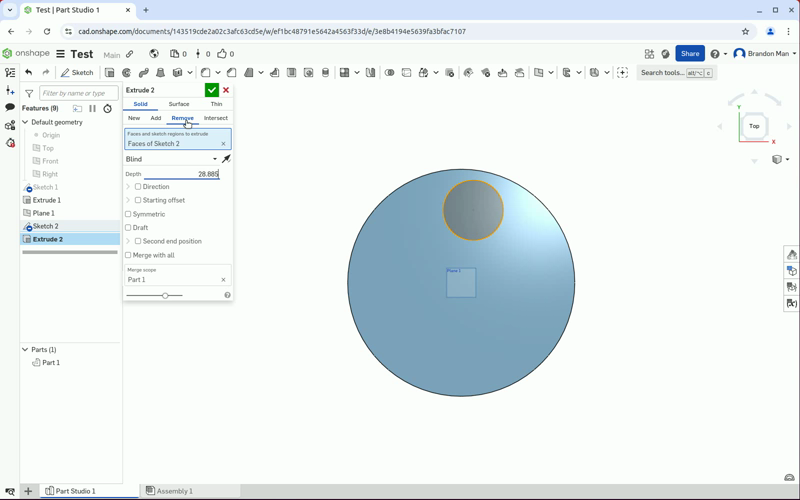
key(tab, 6)
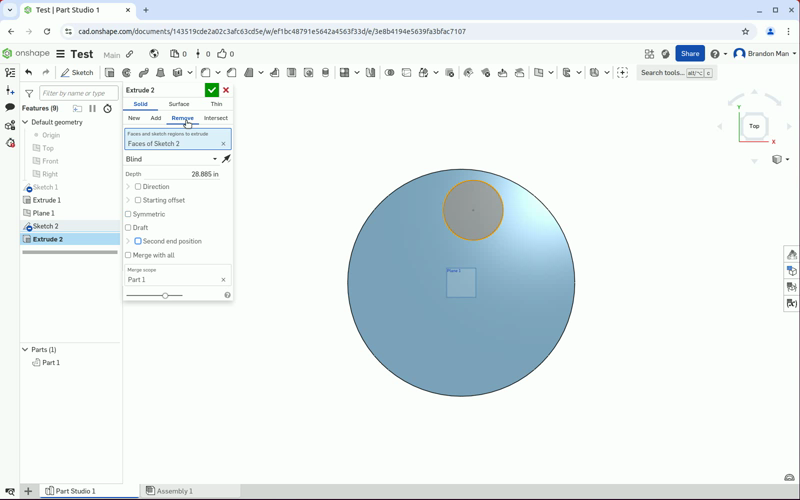
key(space)
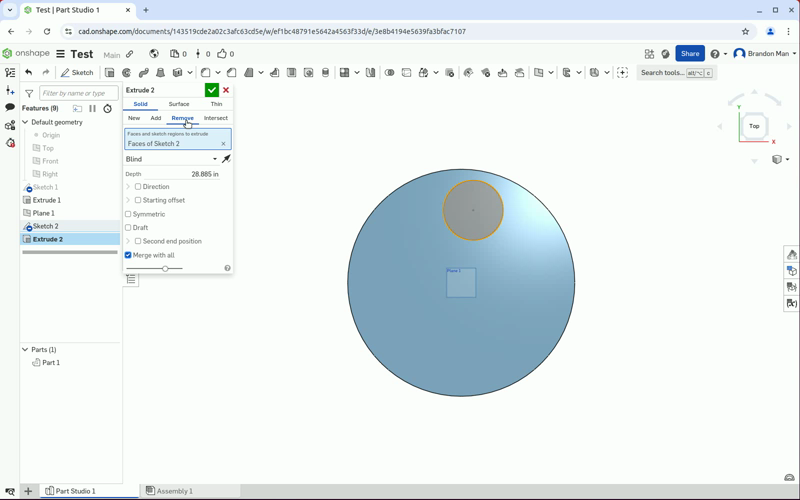
key(enter)
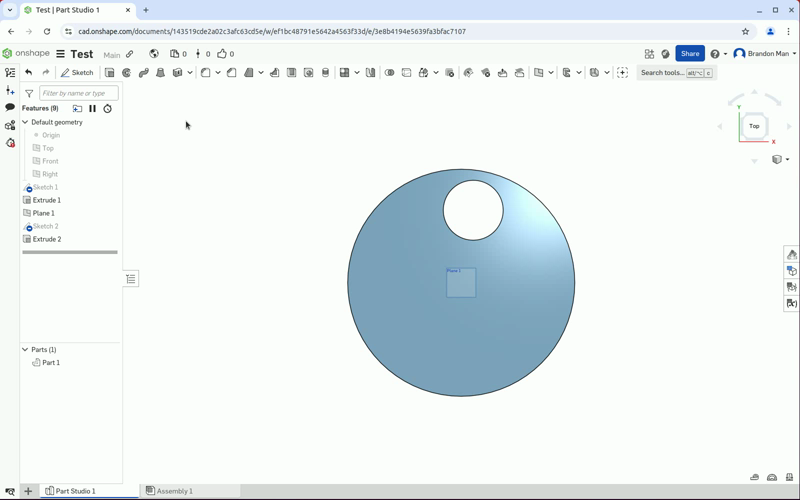
key(shift+h)
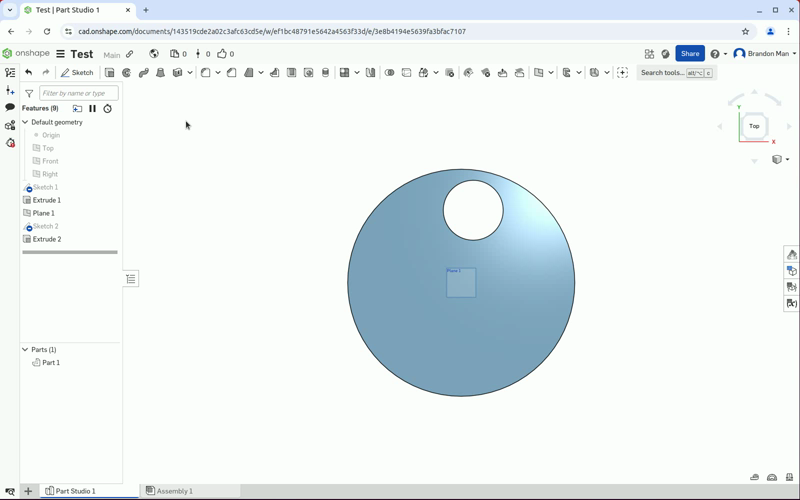
key(shift+h)
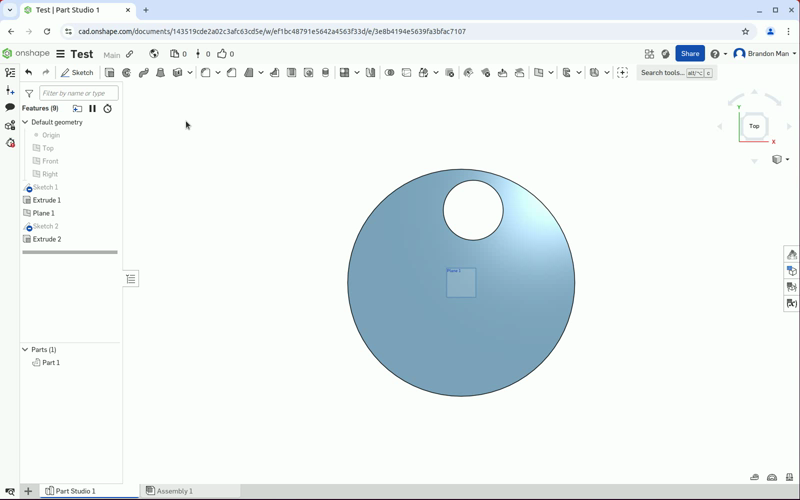
mouse_move(73, 189)
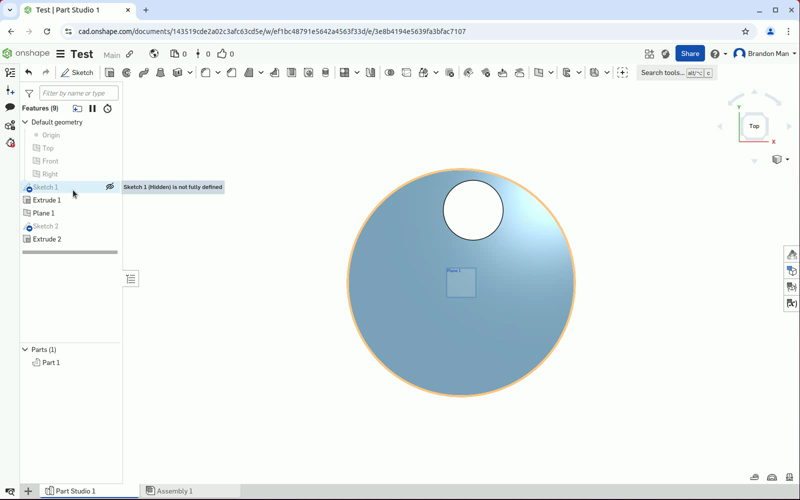
click(73, 189)
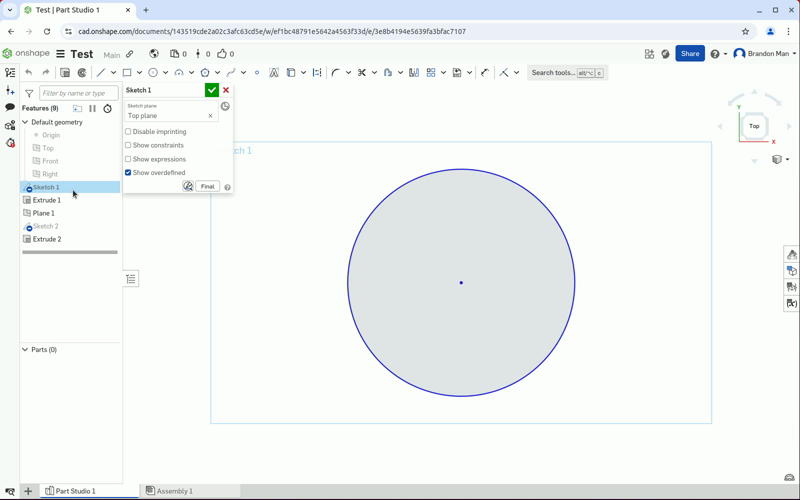
mouse_move(229, 92)
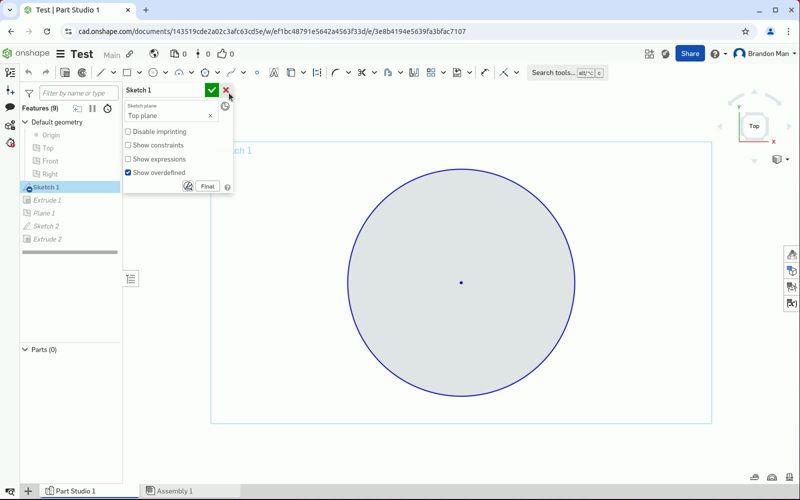
click(229, 92)
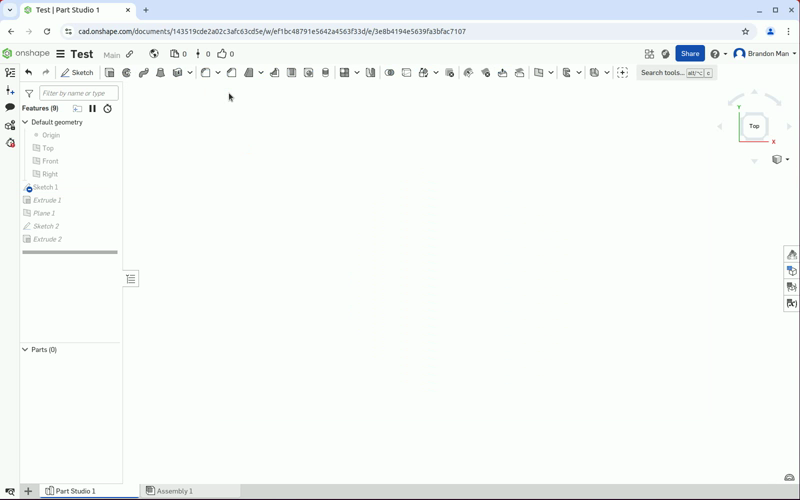
key(shift+s)
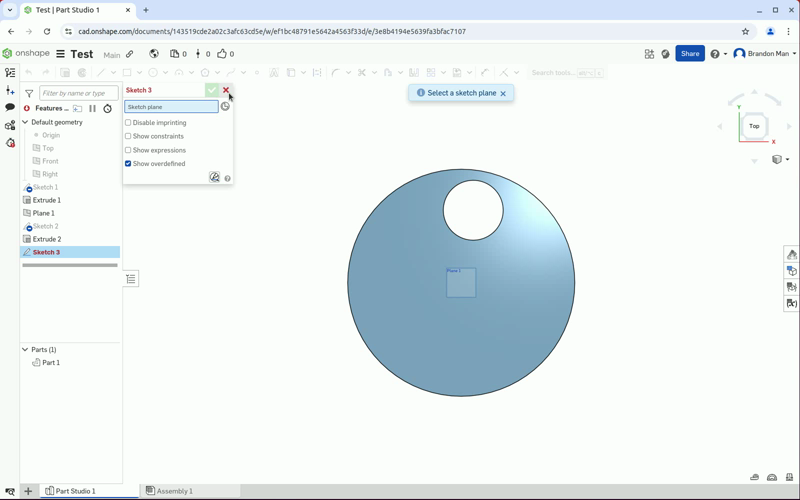
mouse_move(73, 215)
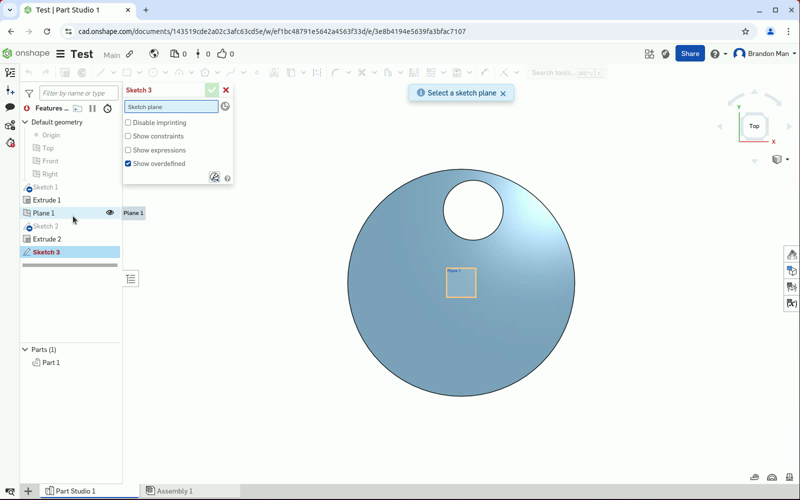
click(73, 215)
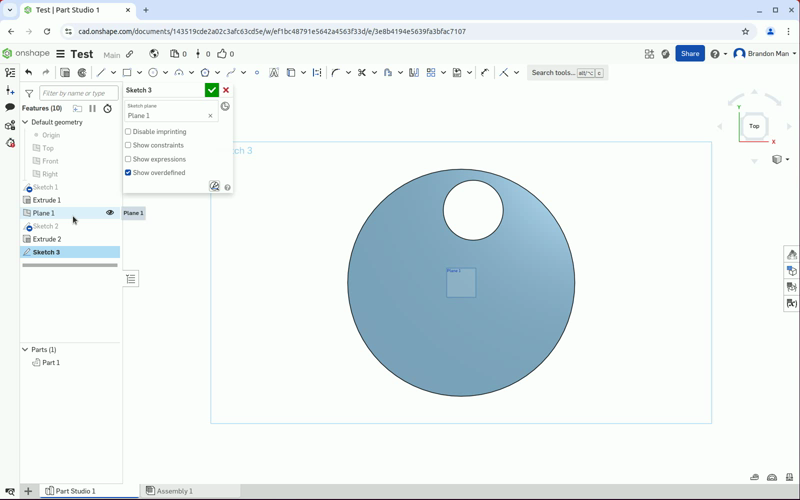
mouse_move(73, 352)
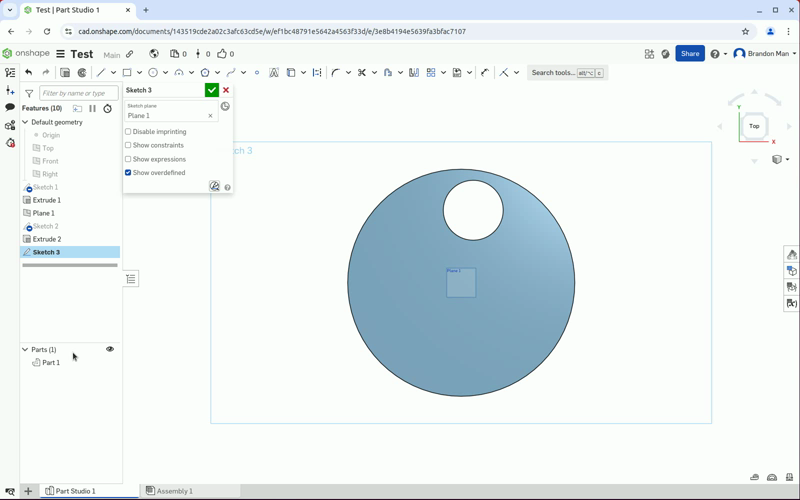
key(y)
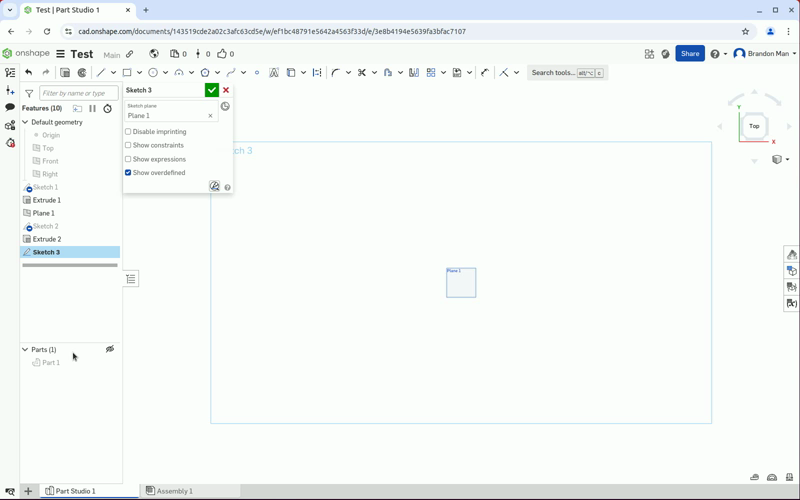
key(c)
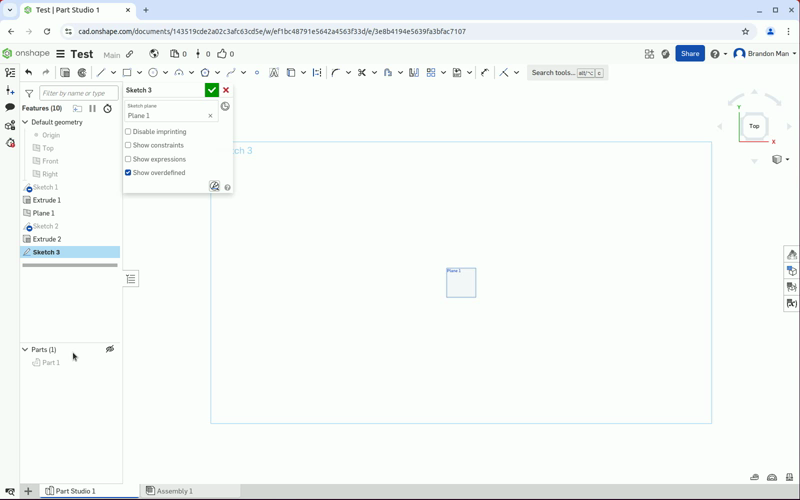
key_down(shift)
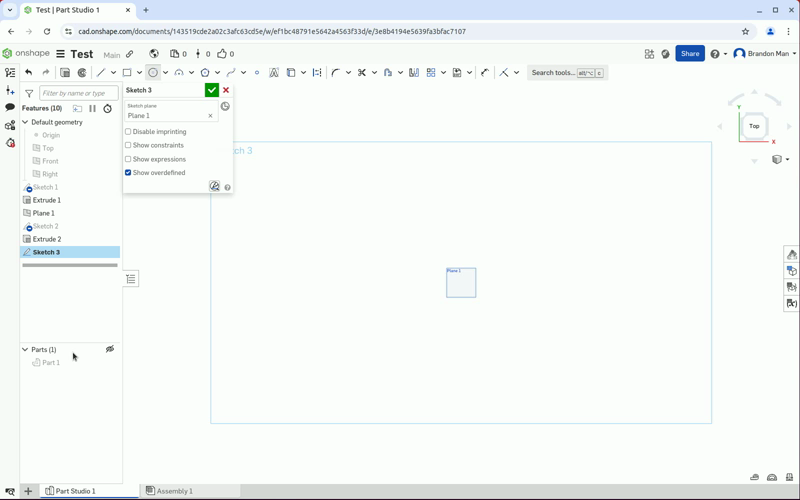
mouse_move(433, 303)
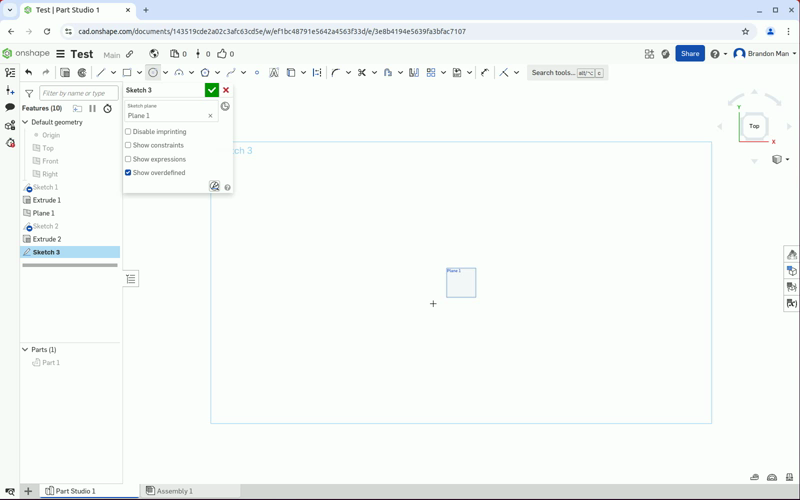
click(433, 303)
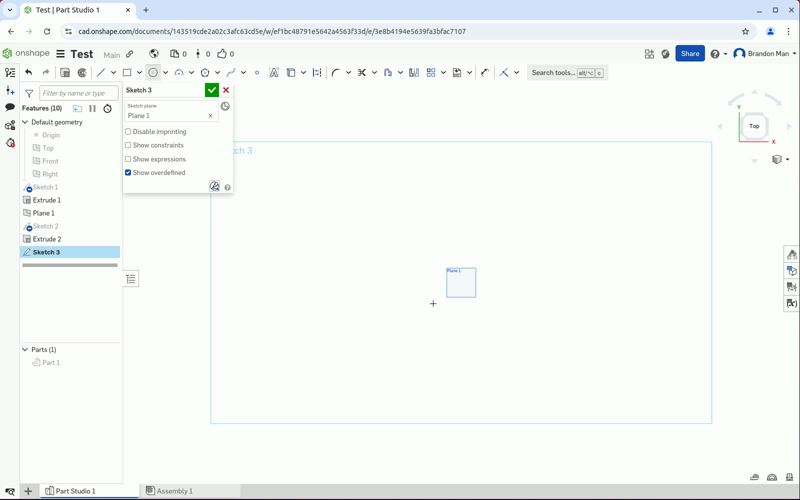
key_up(shift)
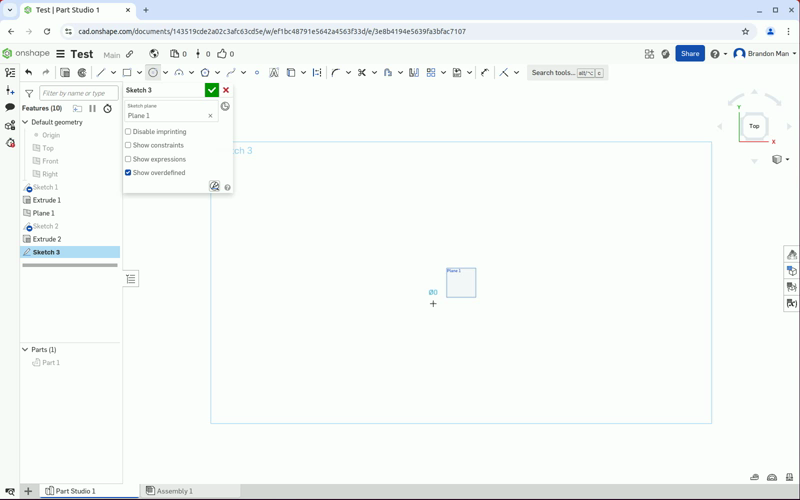
mouse_move(497, 303)
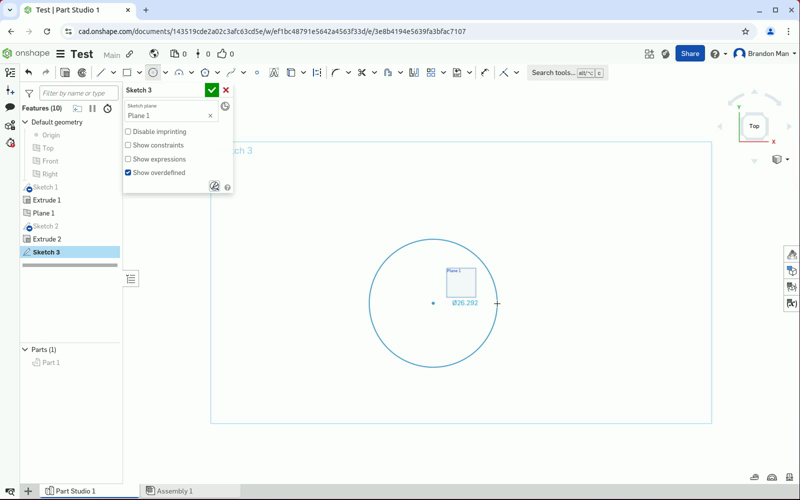
click(497, 303)
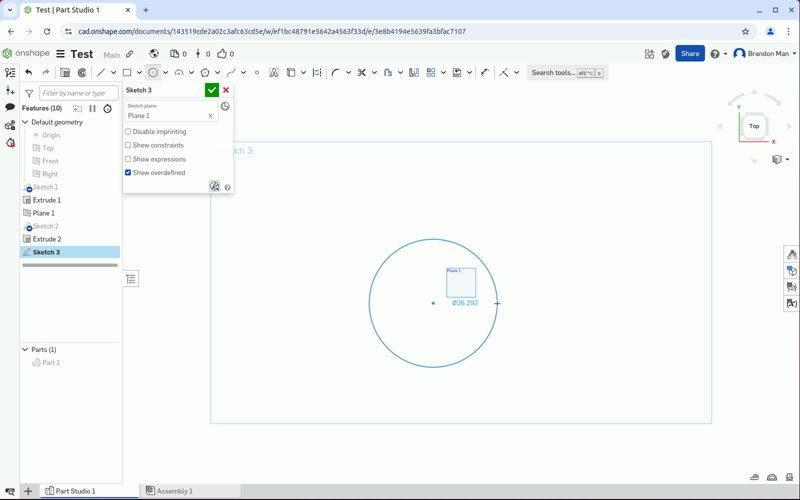
key(esc)
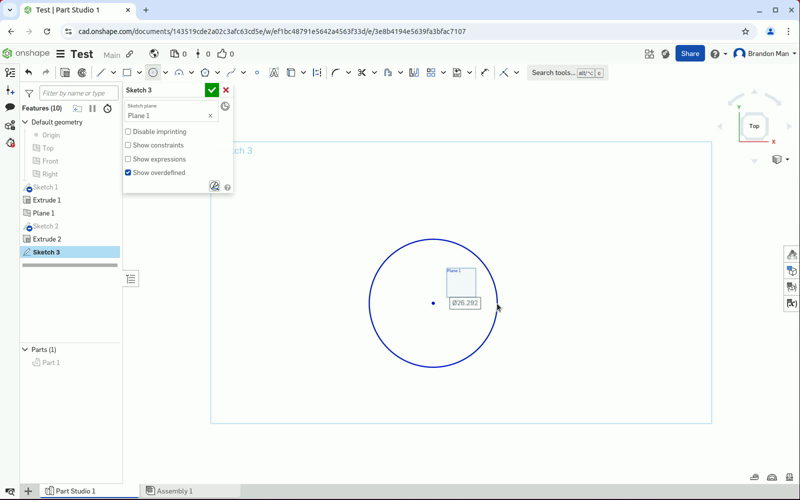
mouse_move(437, 323)
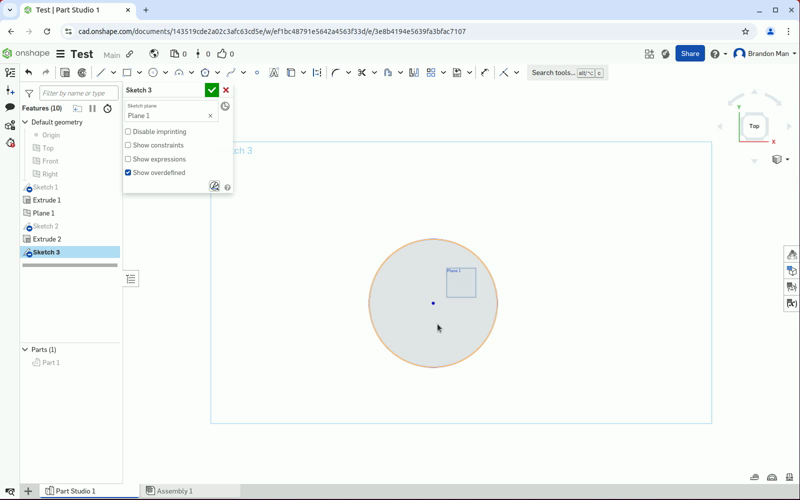
click(437, 323)
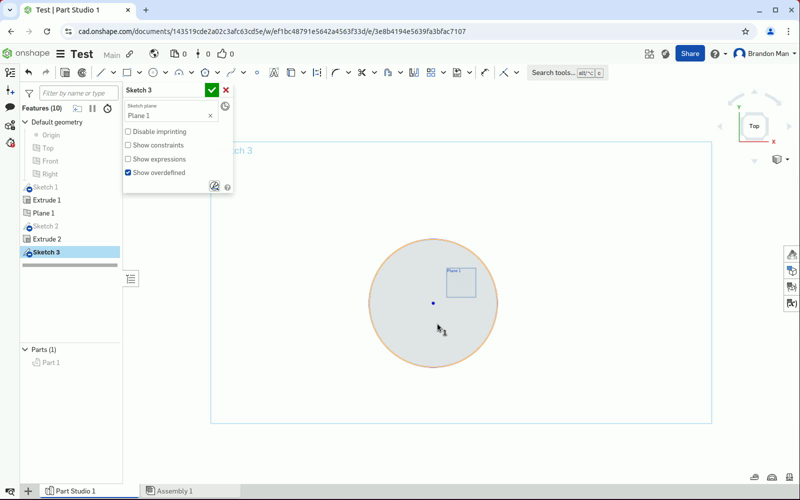
mouse_move(73, 352)
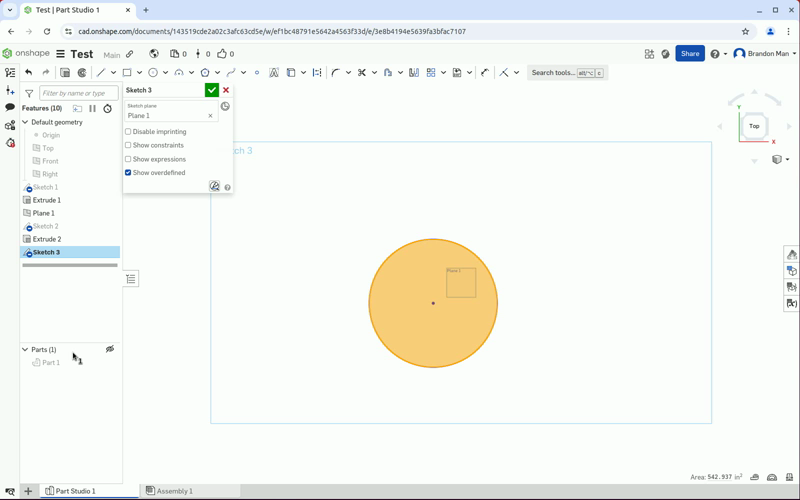
key(shift+y)
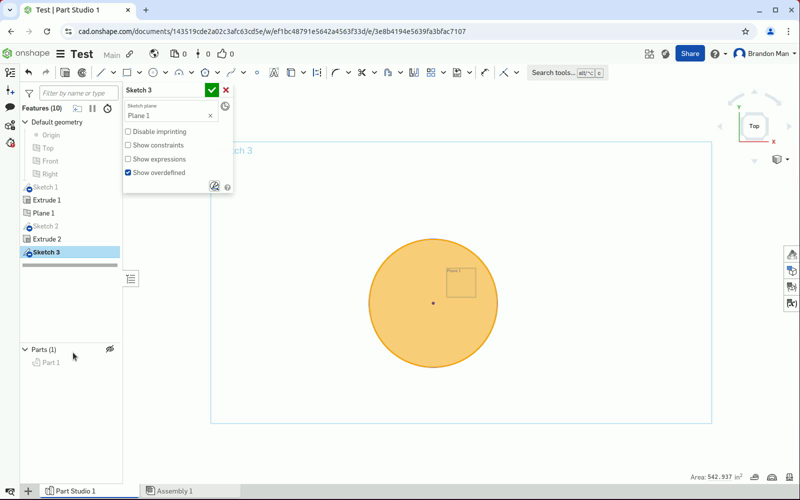
key(shift+e)
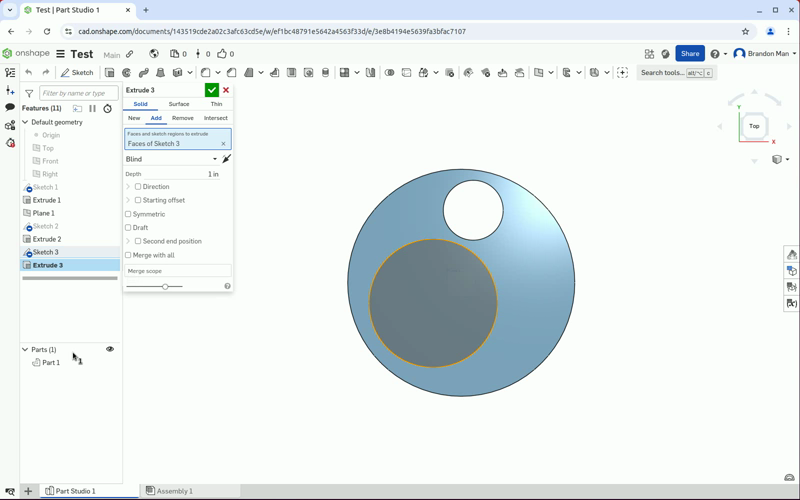
mouse_move(143, 106)
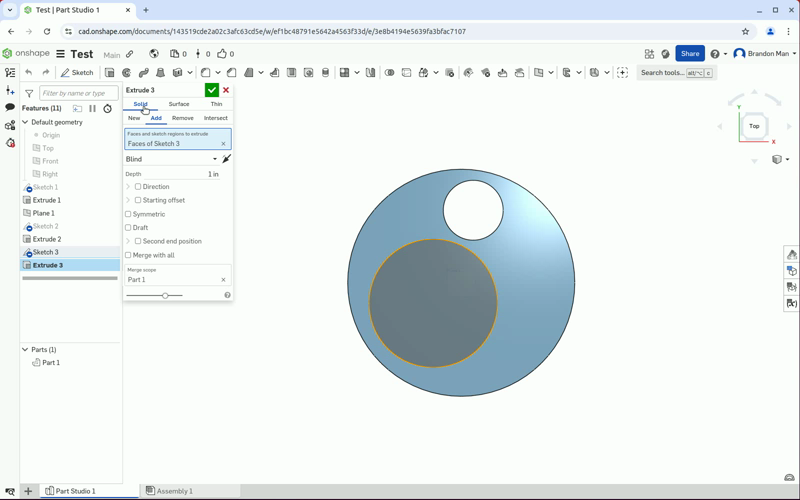
click(143, 106)
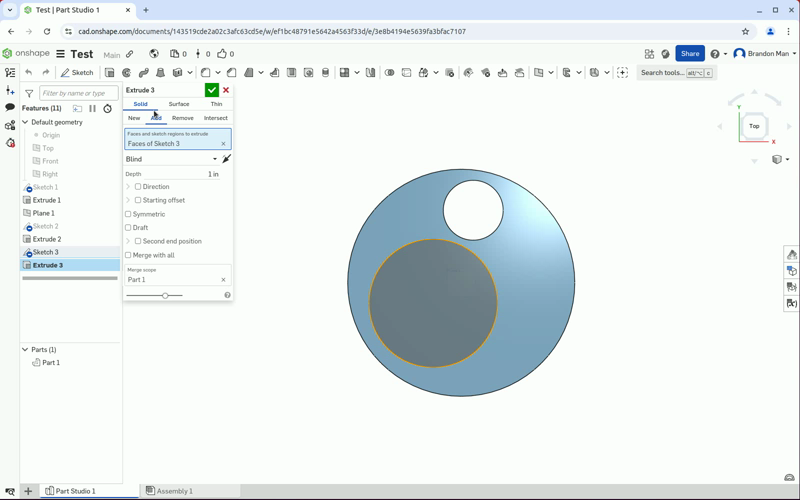
mouse_move(186, 120)
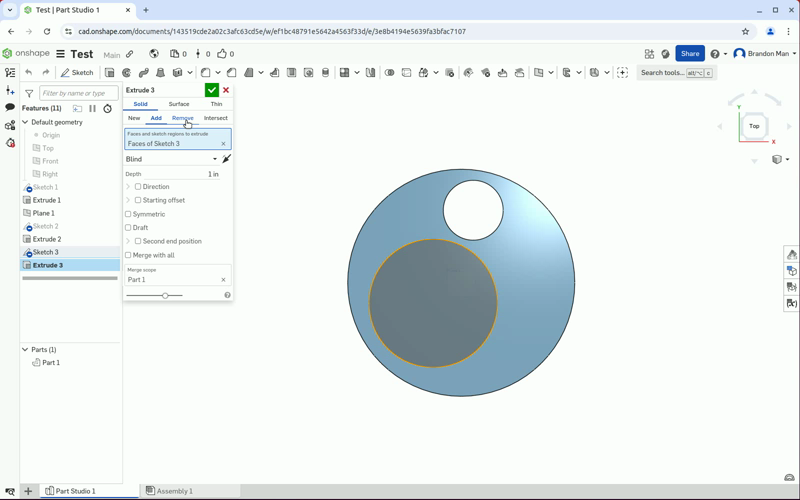
click(186, 120)
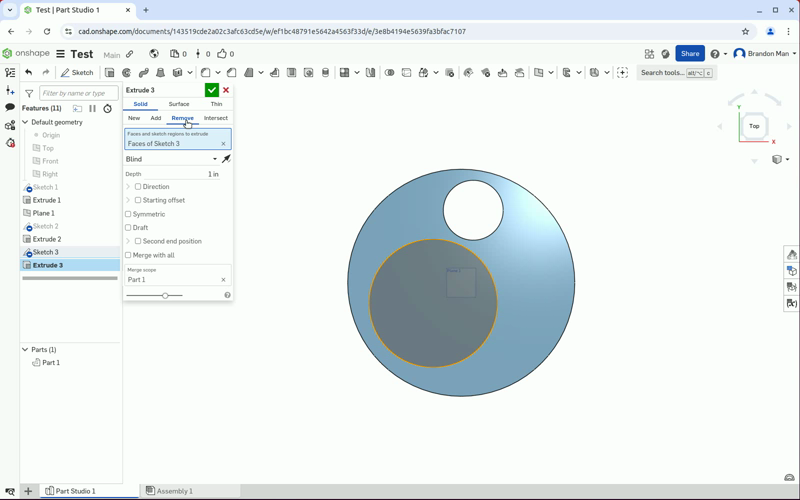
key(tab, 4)
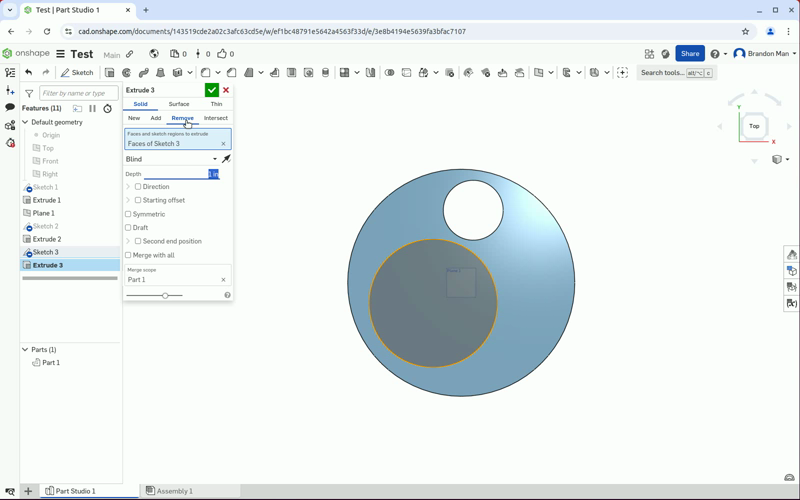
text(11.554)
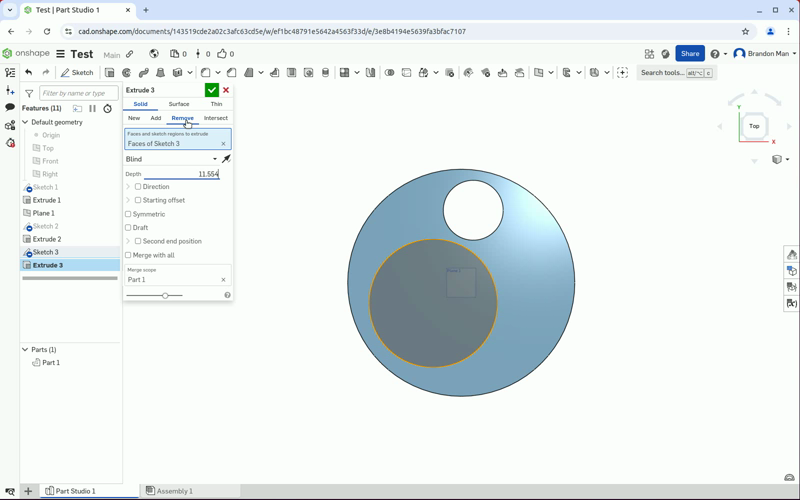
key(tab, 6)
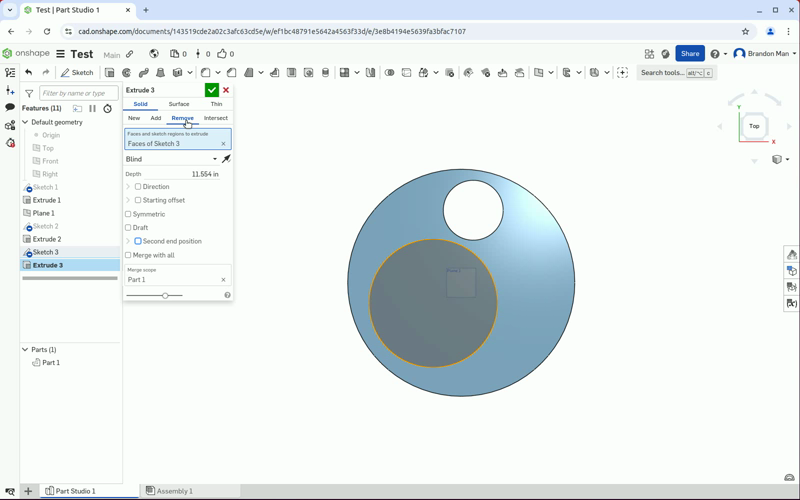
key(space)
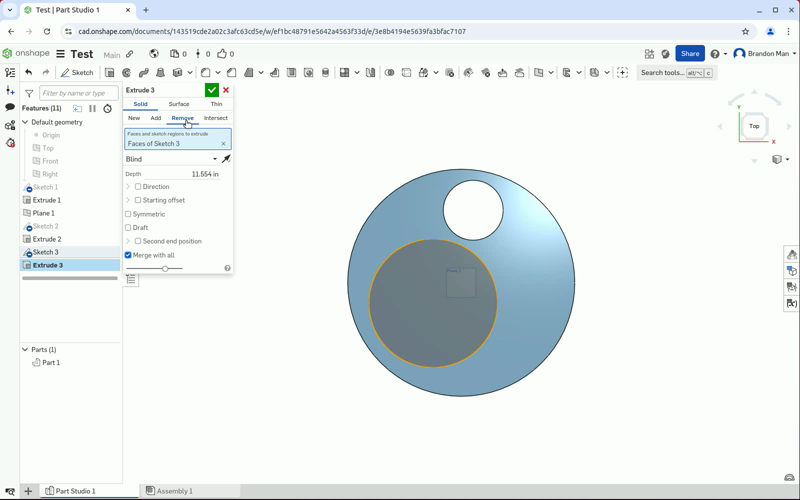
key(enter)
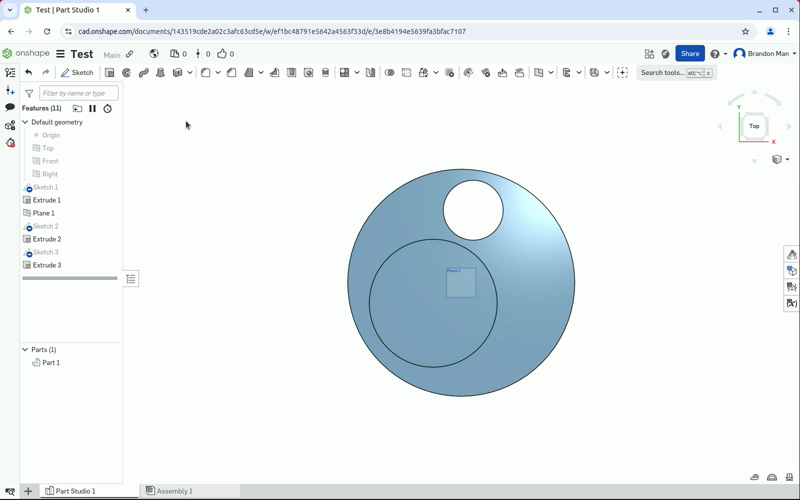
key(shift+h)
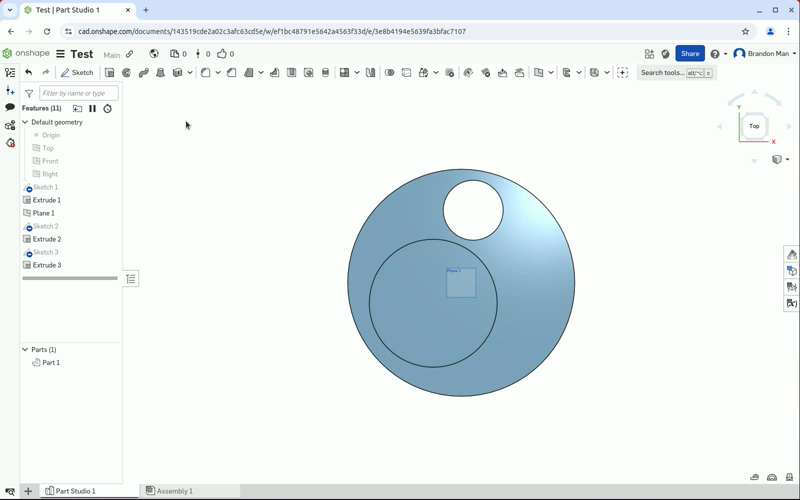
key(shift+h)
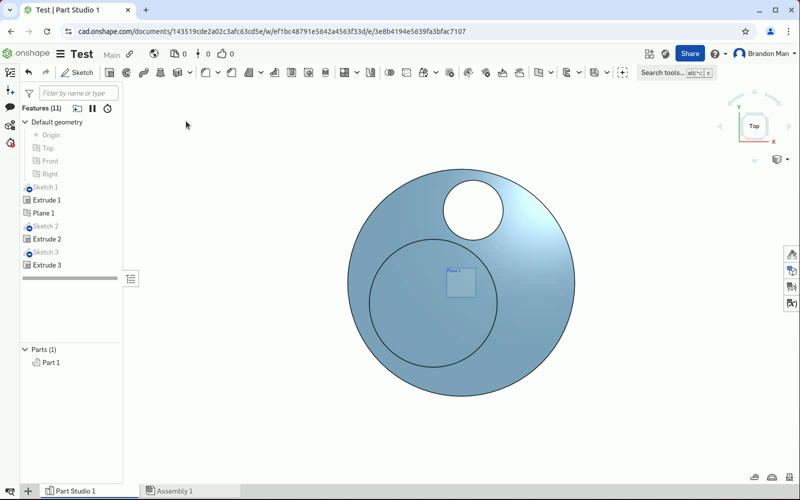
mouse_move(73, 189)
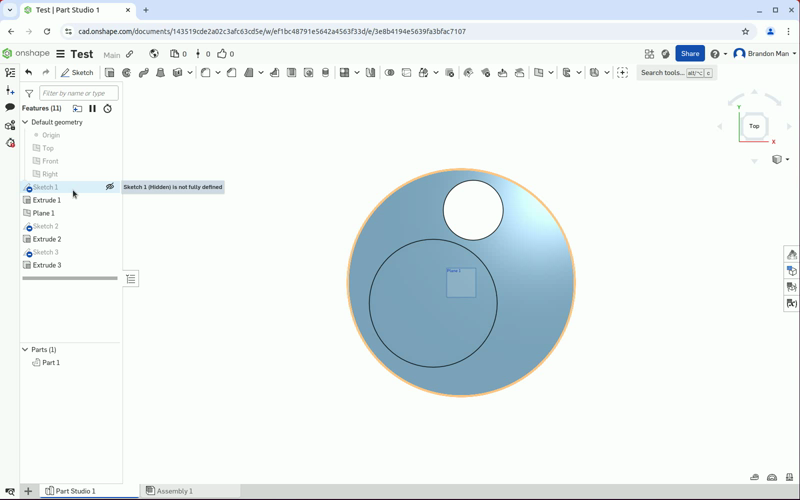
click(73, 189)
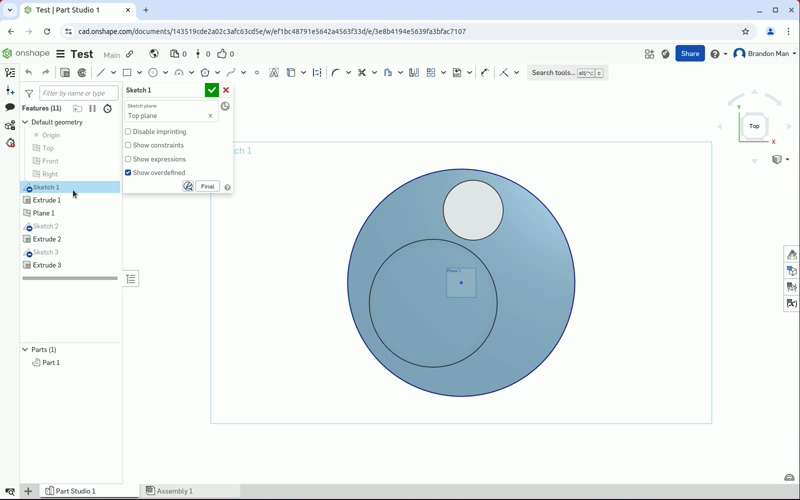
mouse_move(229, 92)
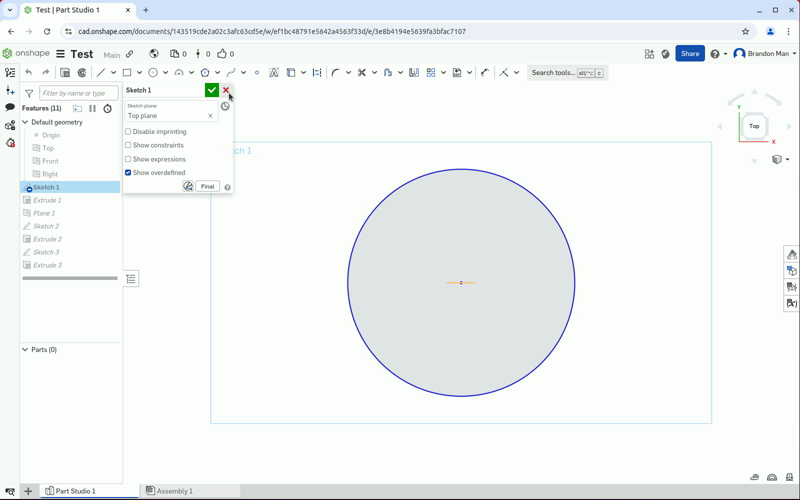
click(229, 92)
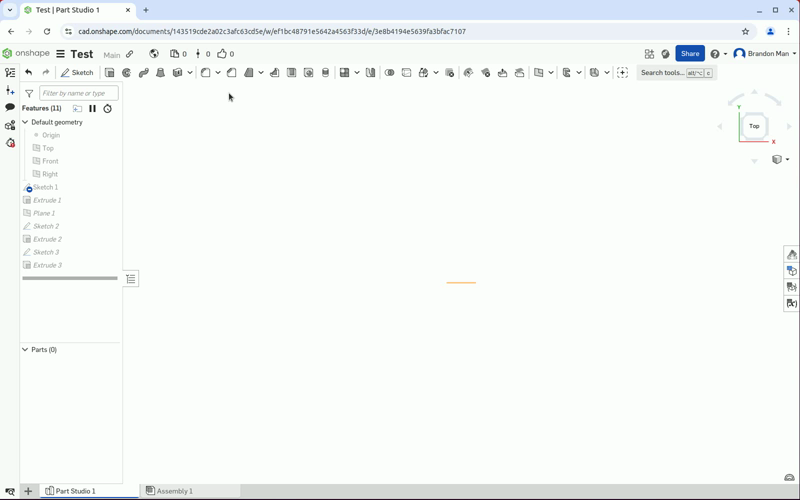
mouse_move(541, 75)
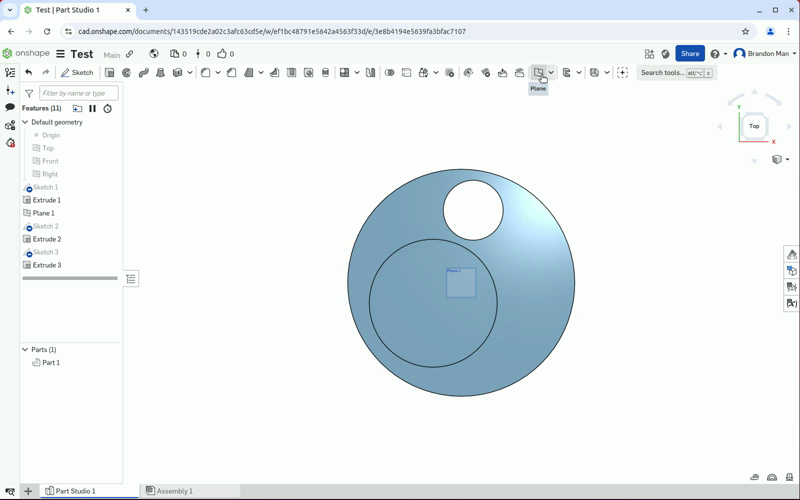
click(541, 75)
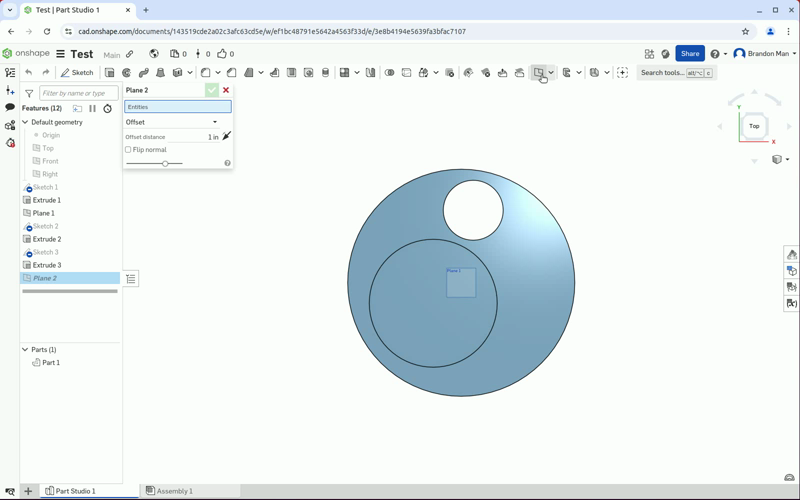
mouse_move(73, 150)
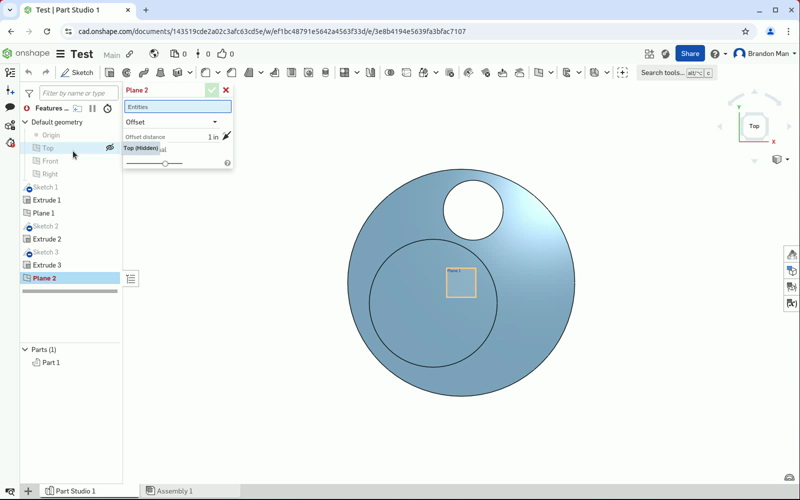
click(73, 150)
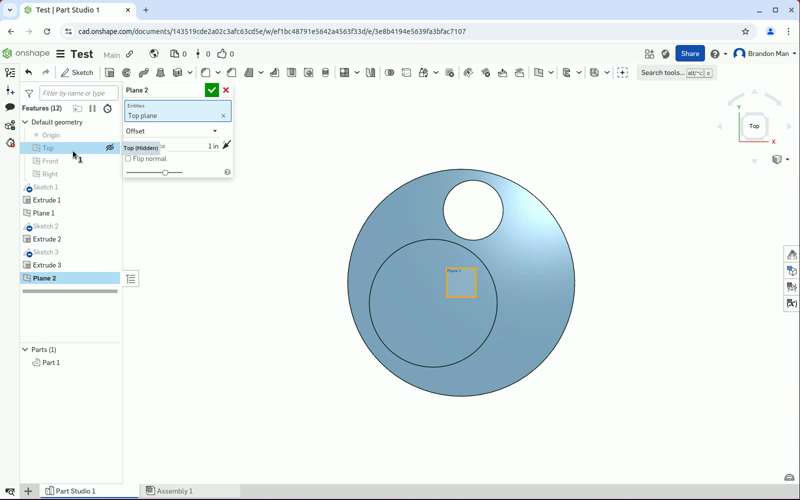
key(tab, 2)
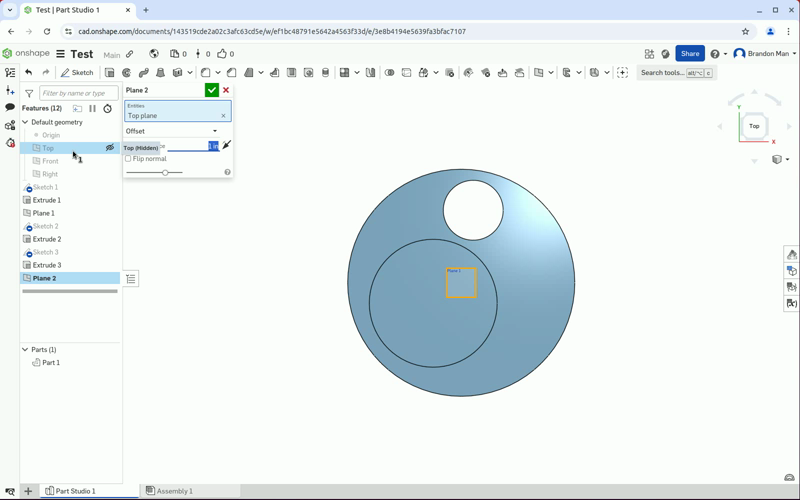
text(11.554)
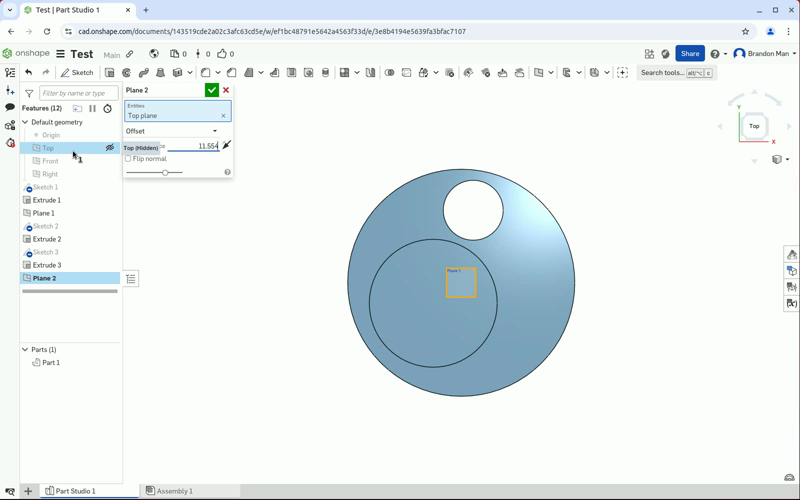
key(enter, 2)
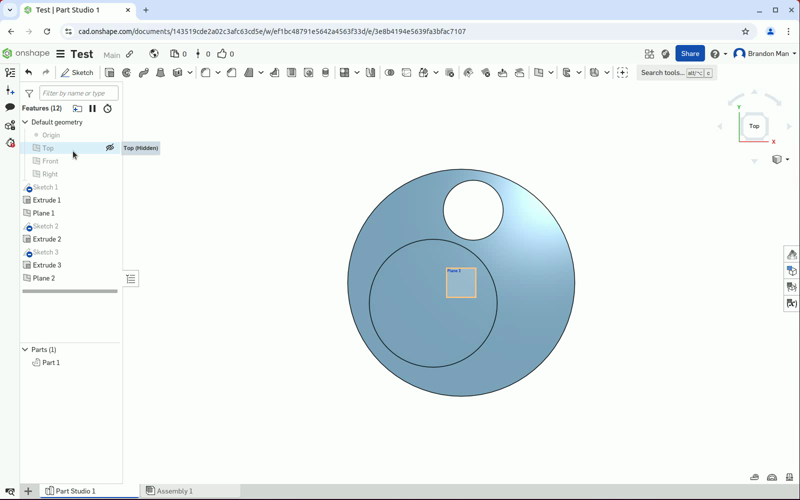
key(shift+s)
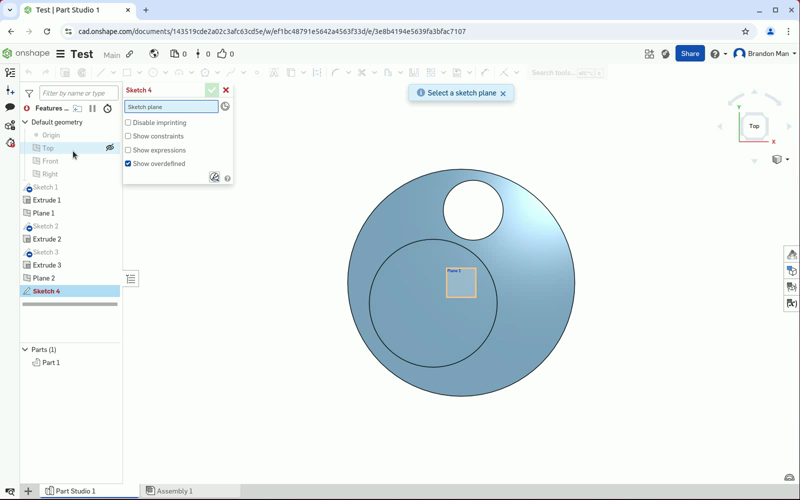
mouse_move(73, 280)
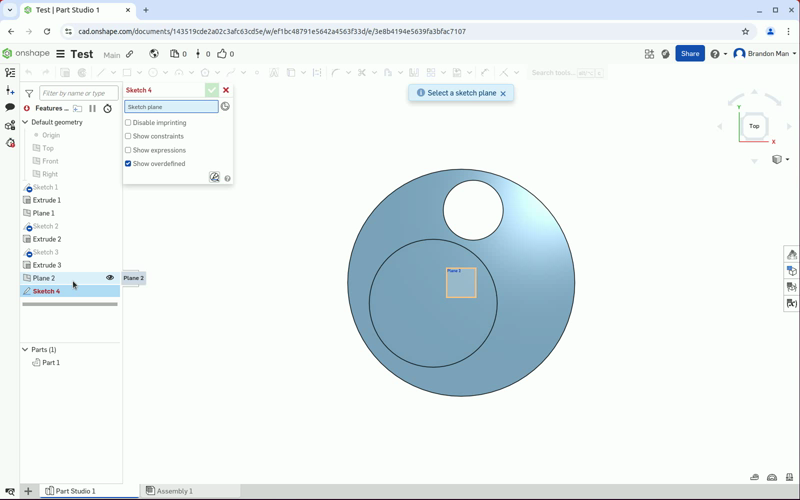
click(73, 280)
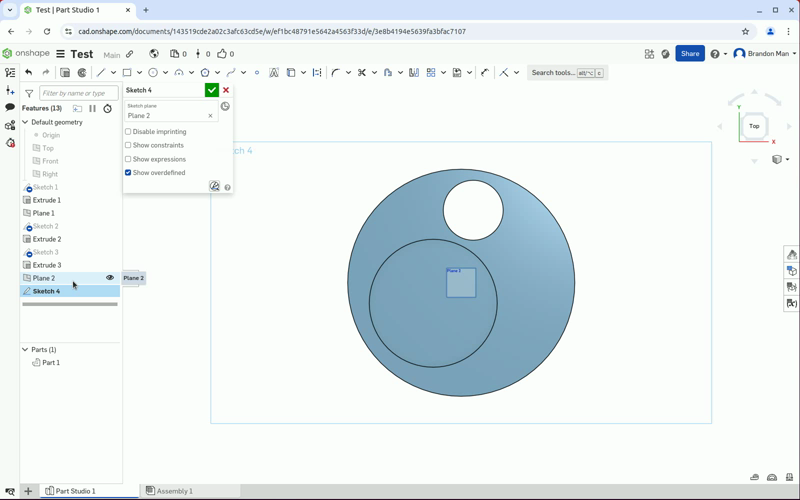
mouse_move(73, 352)
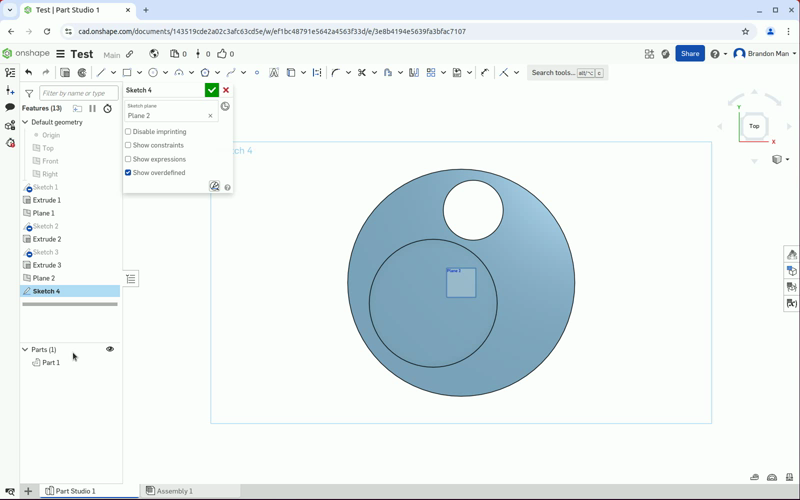
key(y)
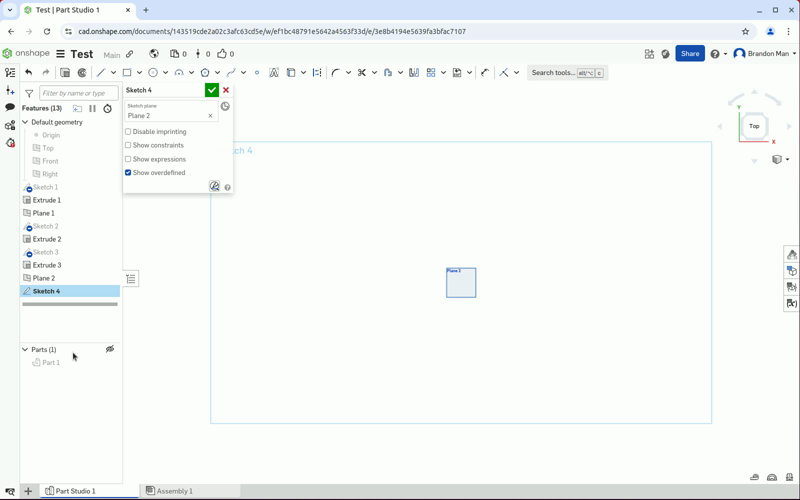
key(c)
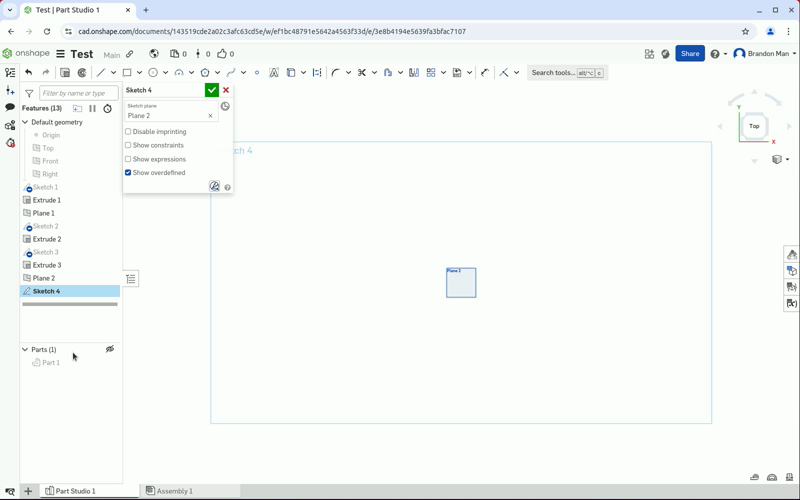
key_down(shift)
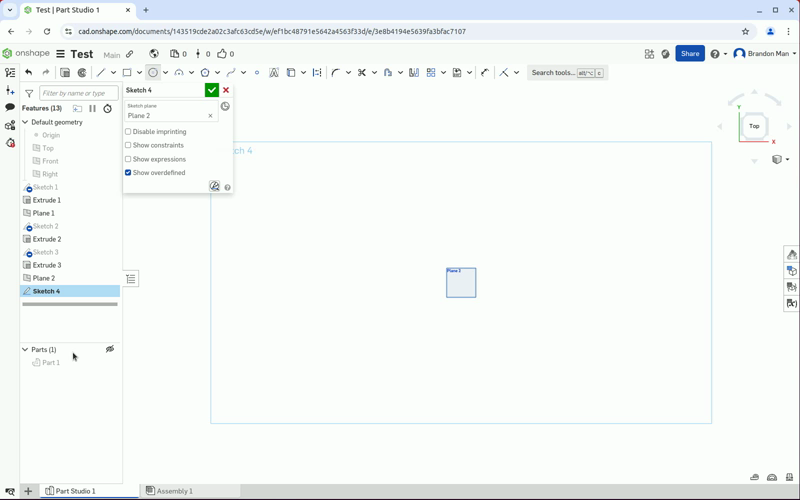
mouse_move(430, 305)
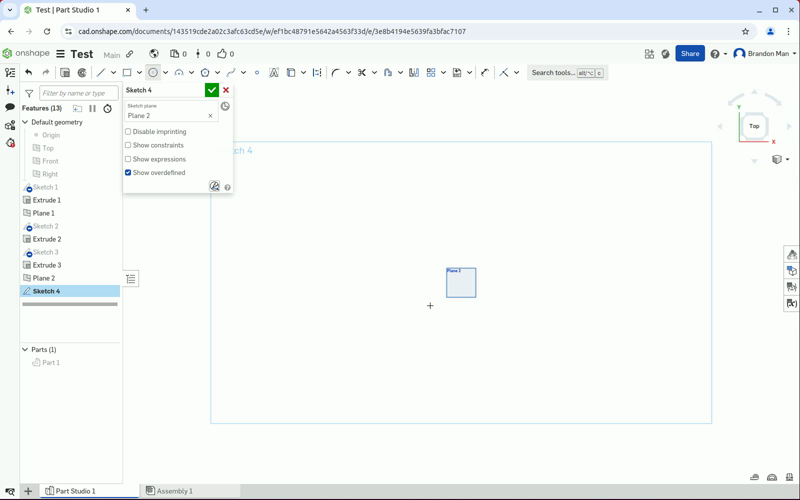
click(430, 305)
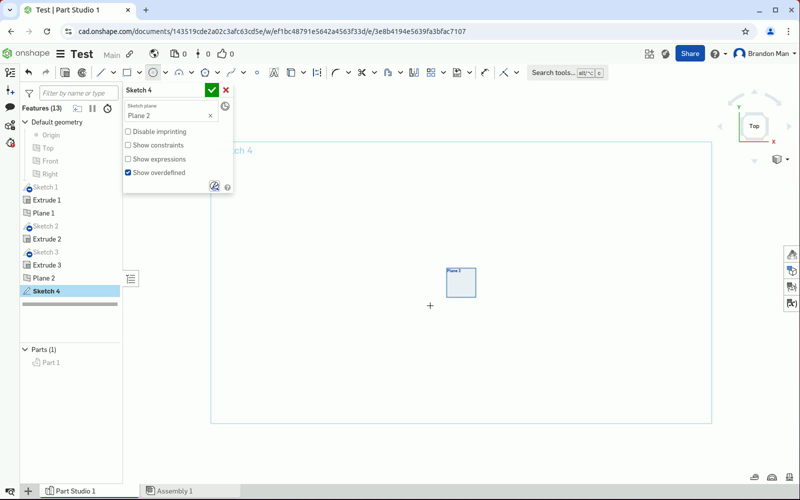
key_up(shift)
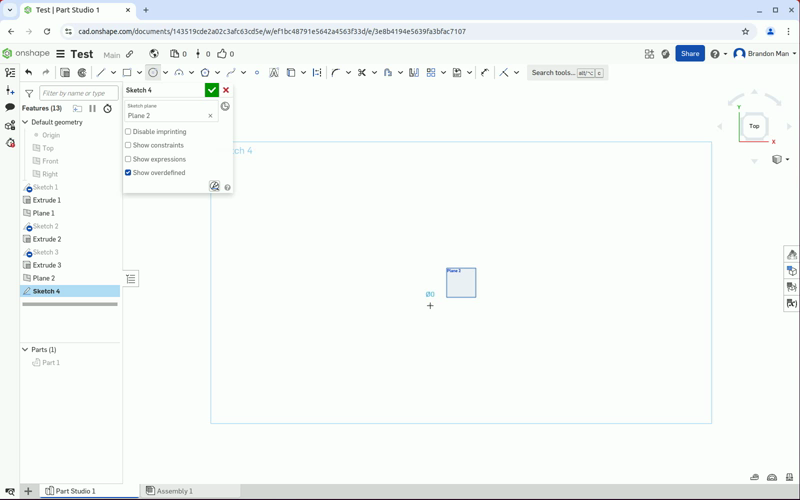
mouse_move(483, 305)
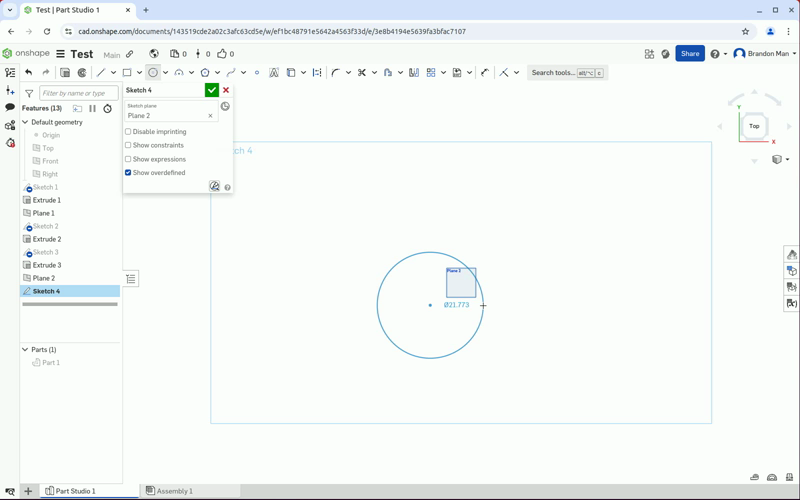
click(483, 305)
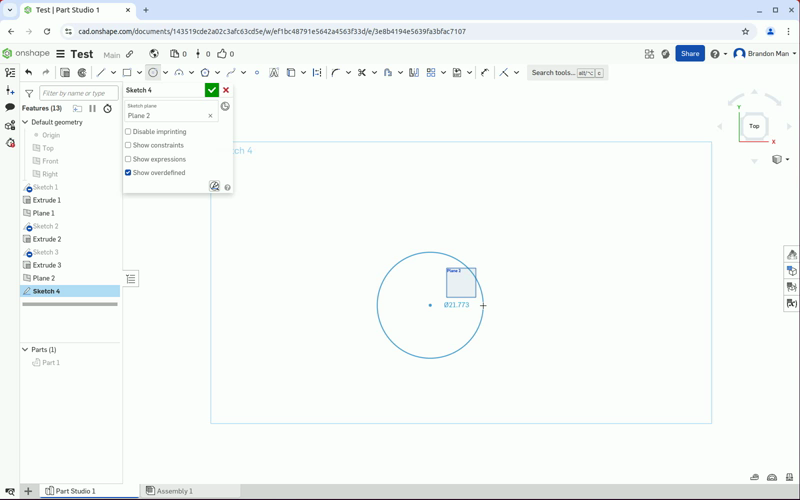
key(esc)
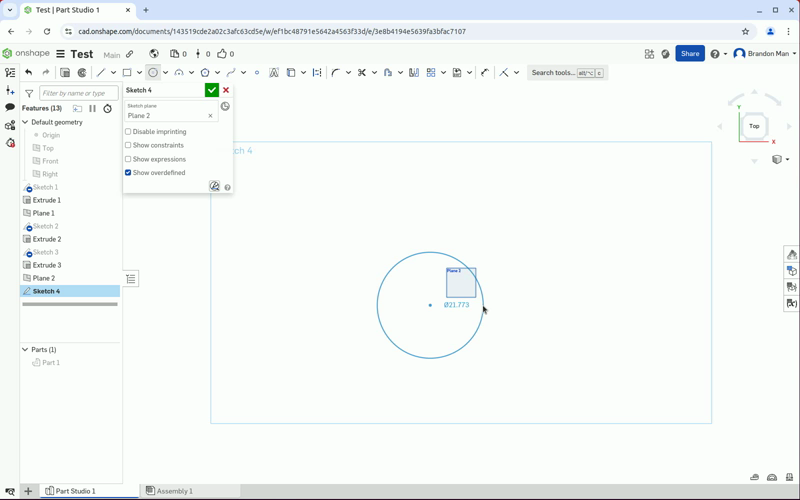
mouse_move(389, 306)
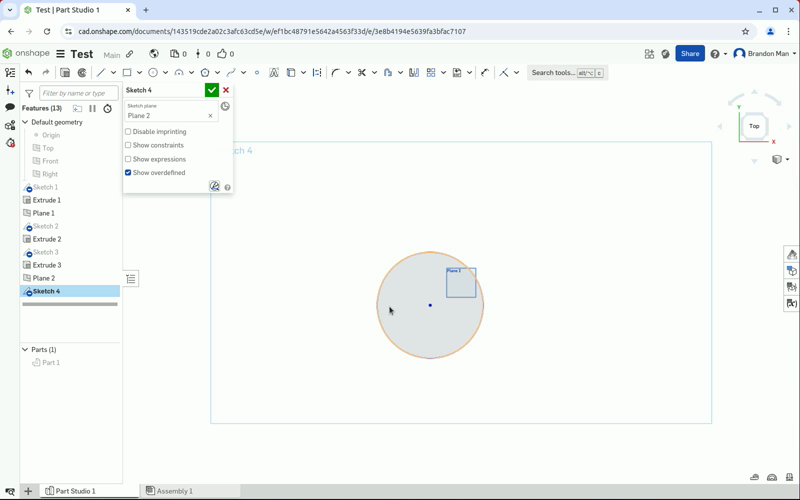
click(389, 306)
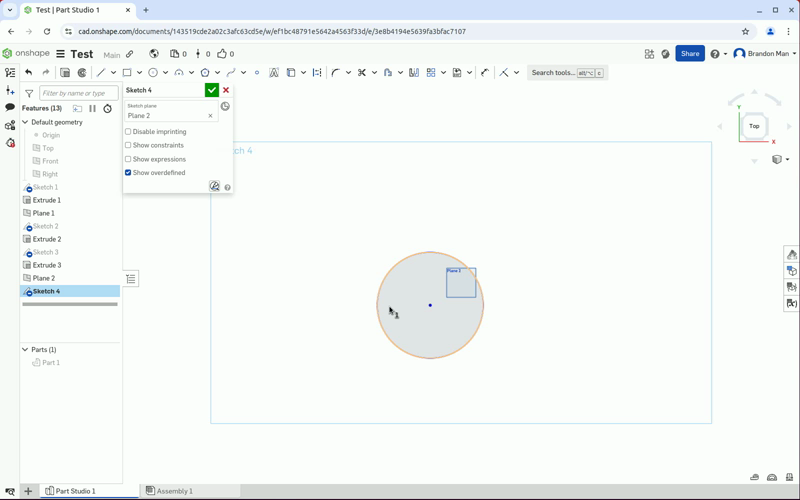
mouse_move(73, 352)
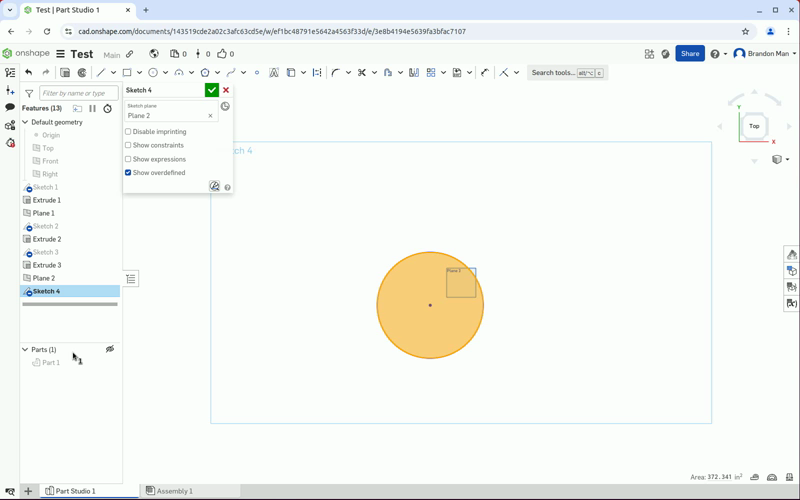
key(shift+y)
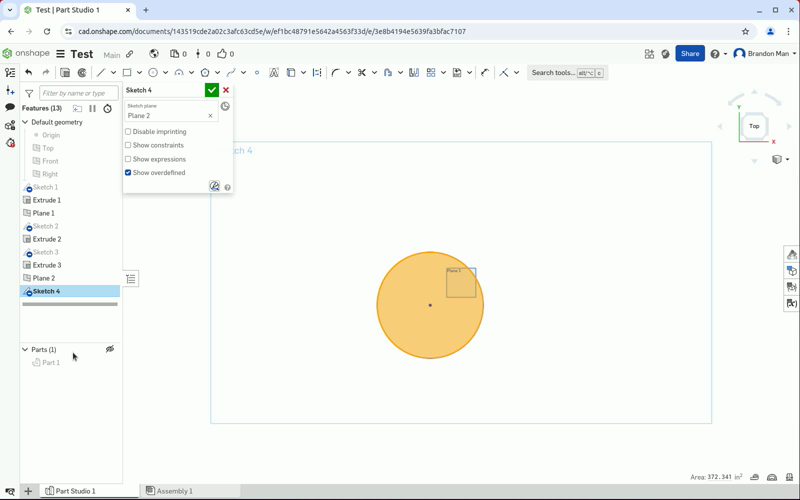
key(shift+e)
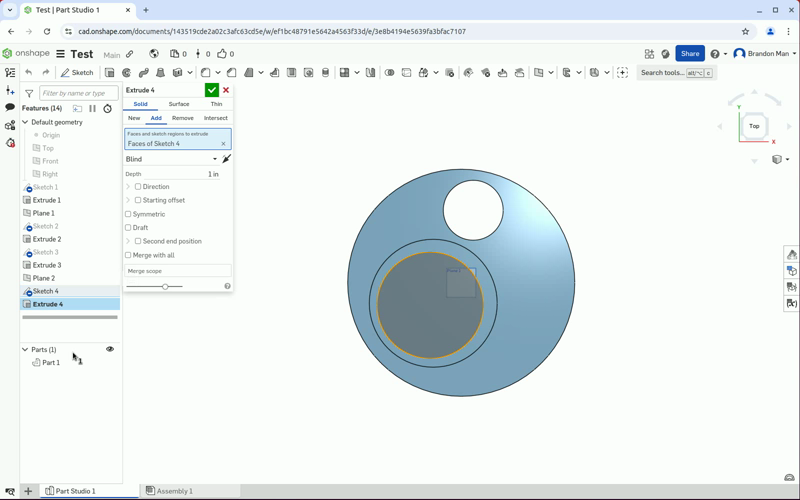
mouse_move(143, 106)
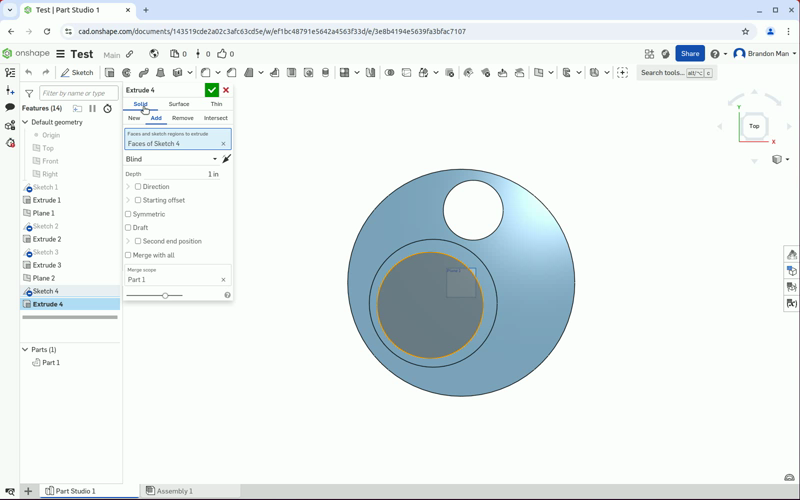
click(143, 106)
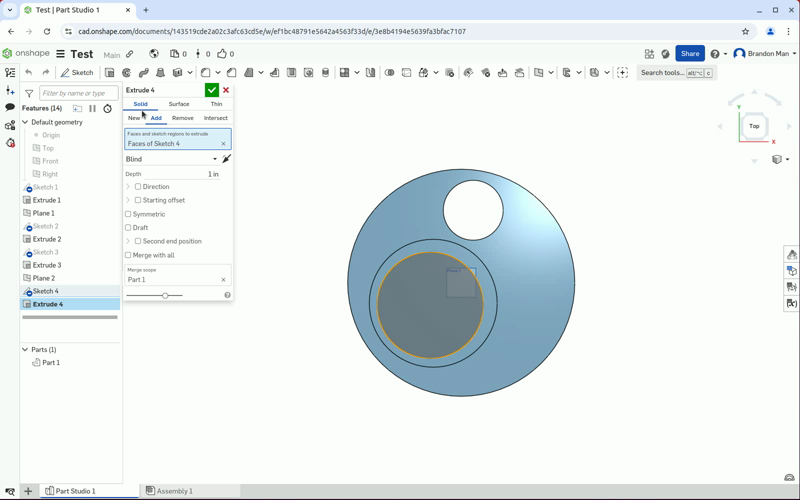
mouse_move(137, 120)
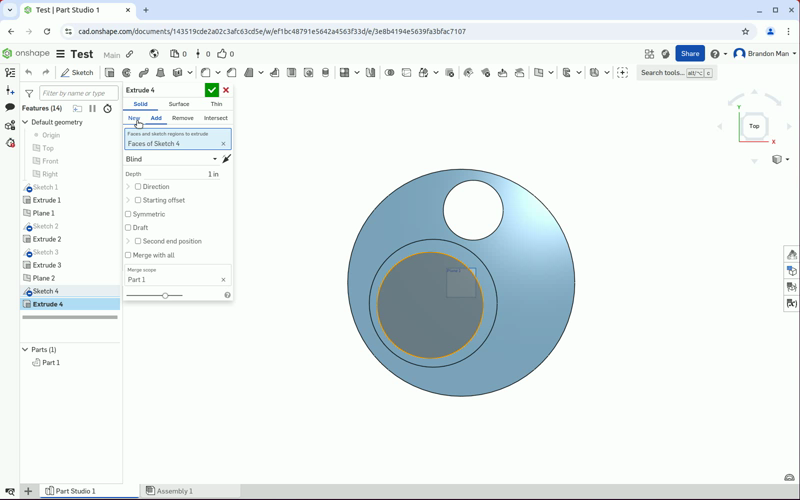
click(137, 120)
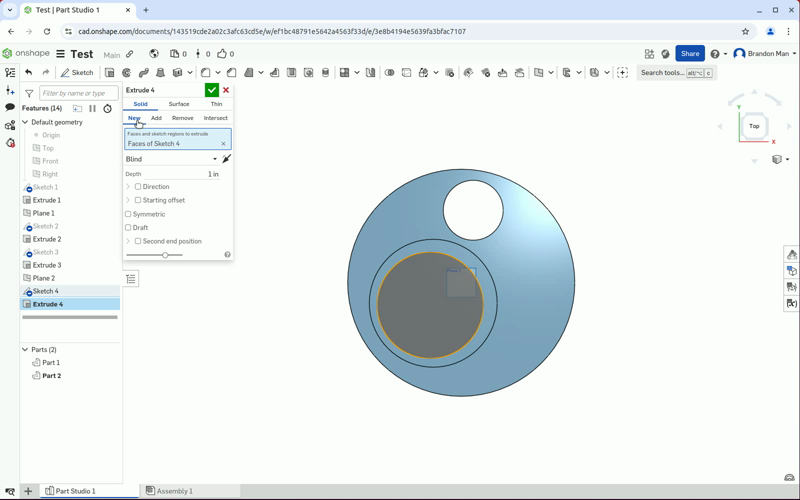
key(tab, 4)
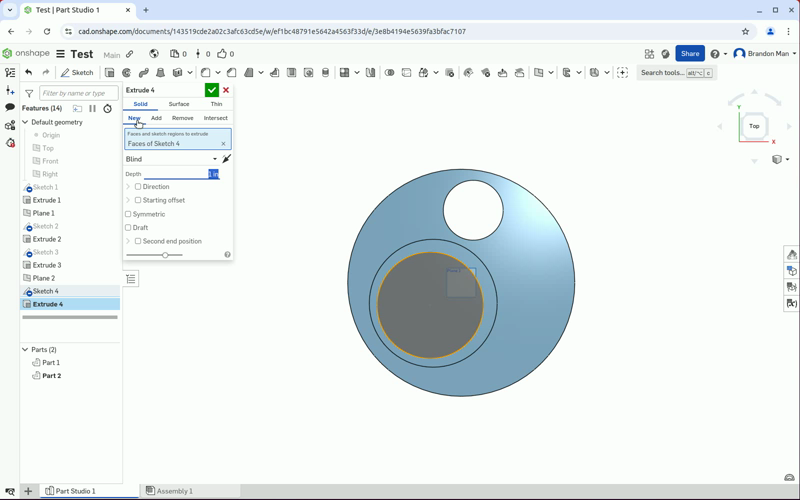
text(11.554)
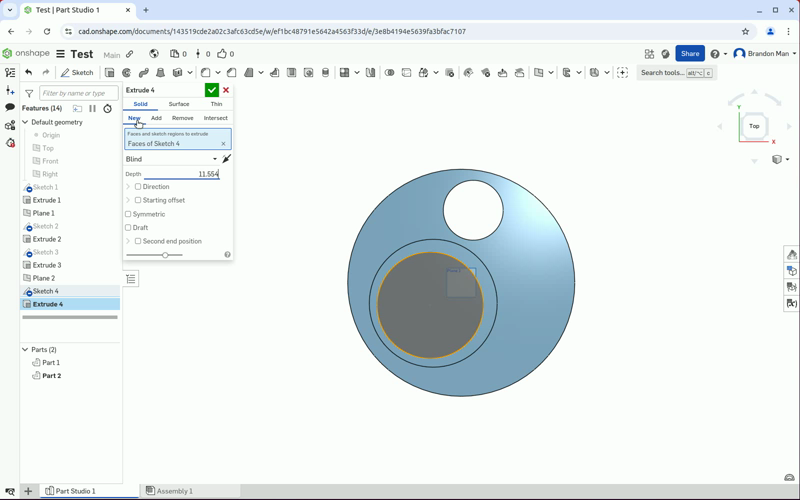
key(enter)
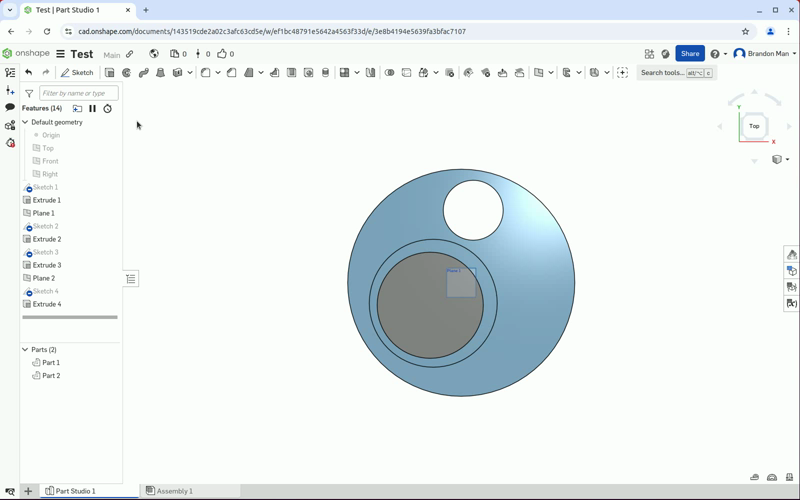
key(shift+h)
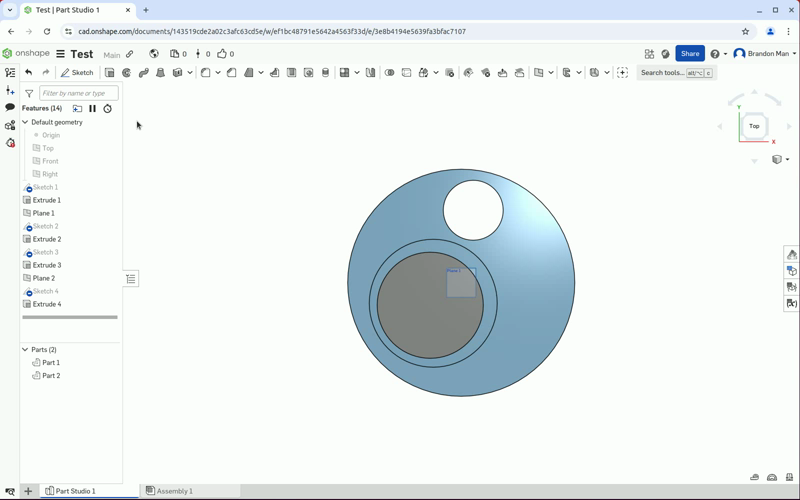
key(shift+h)
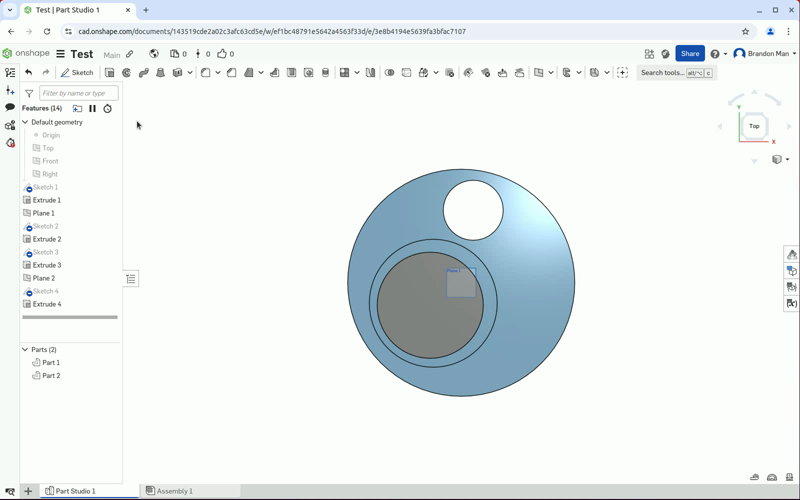
key(shift+7)
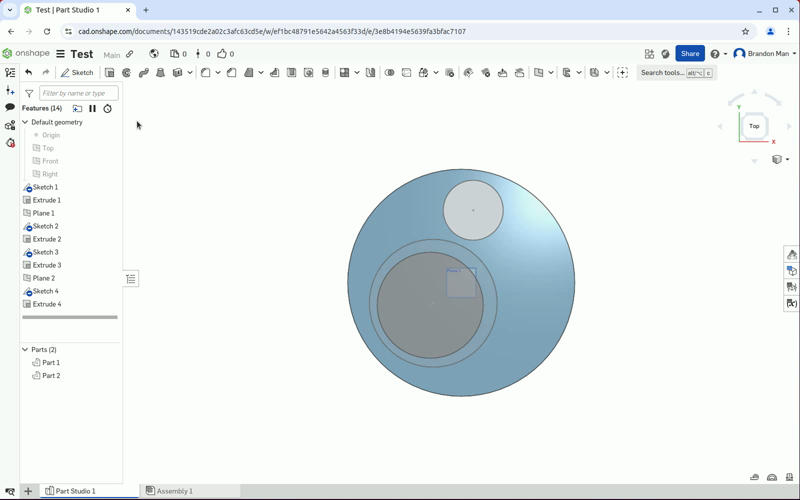
key(up, 3)
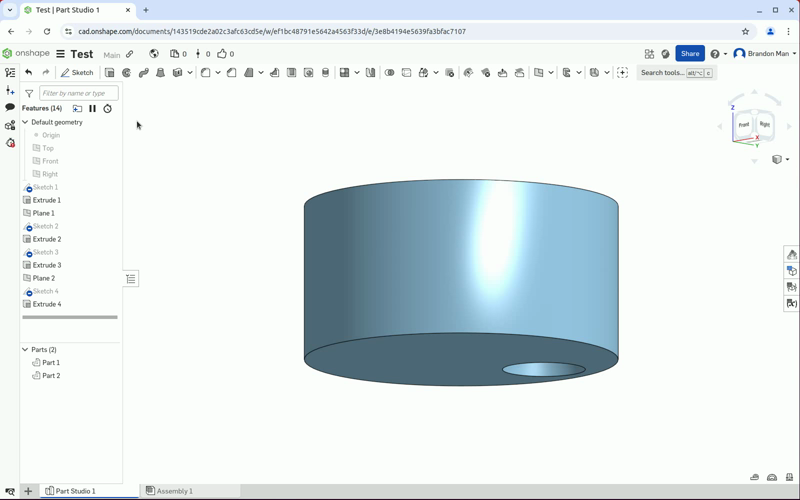
key(left, 3)
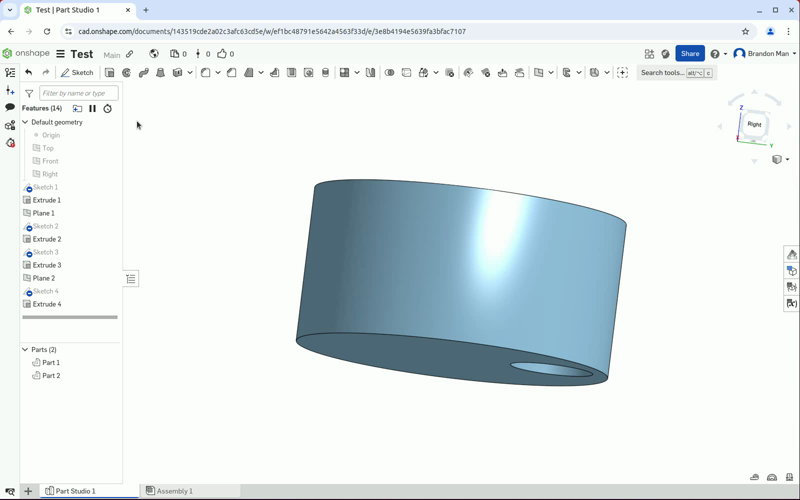
key(right, 3)
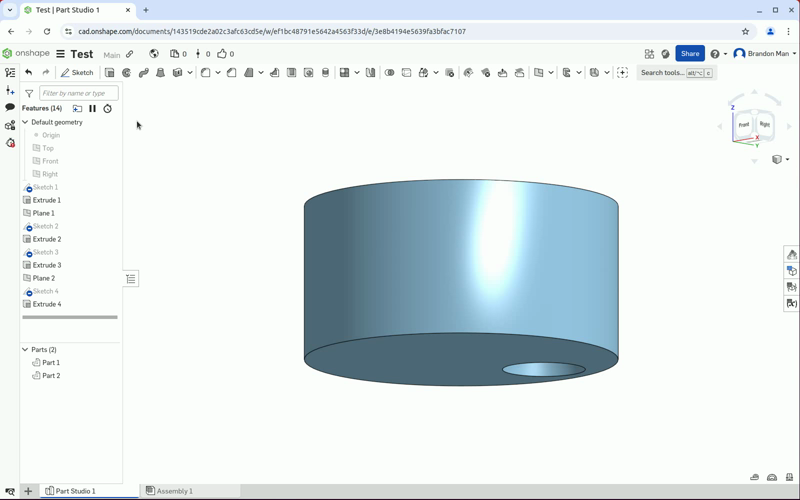
key(down, 3)
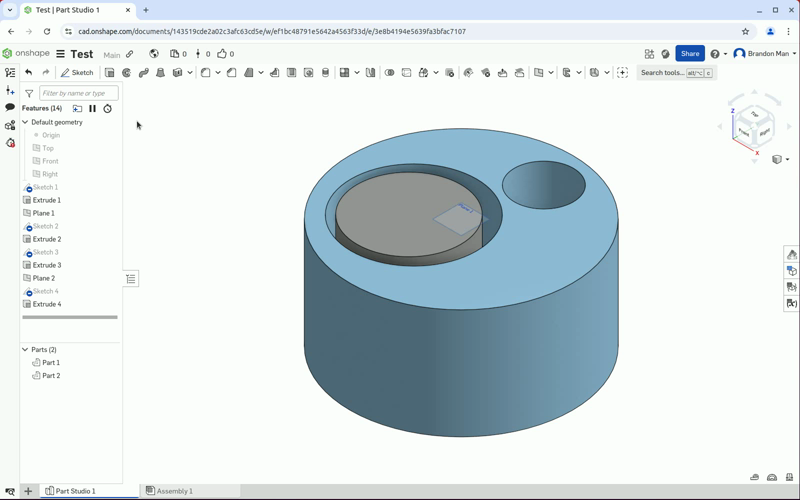
mouse_move(73, 189)
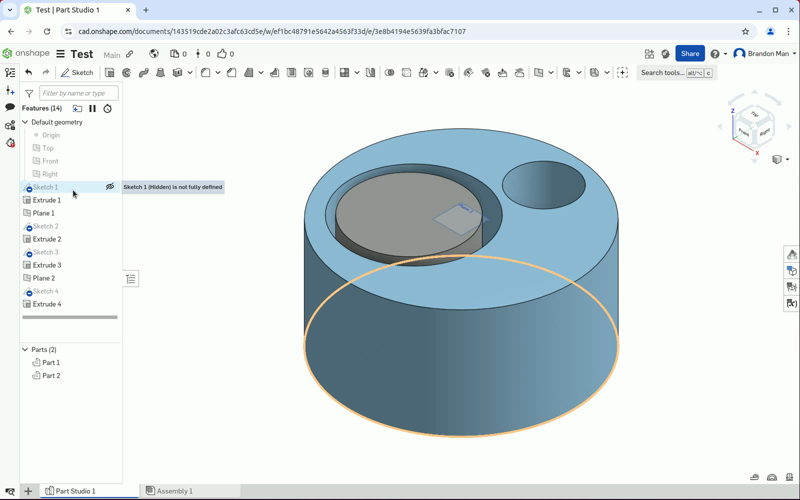
click(73, 189)